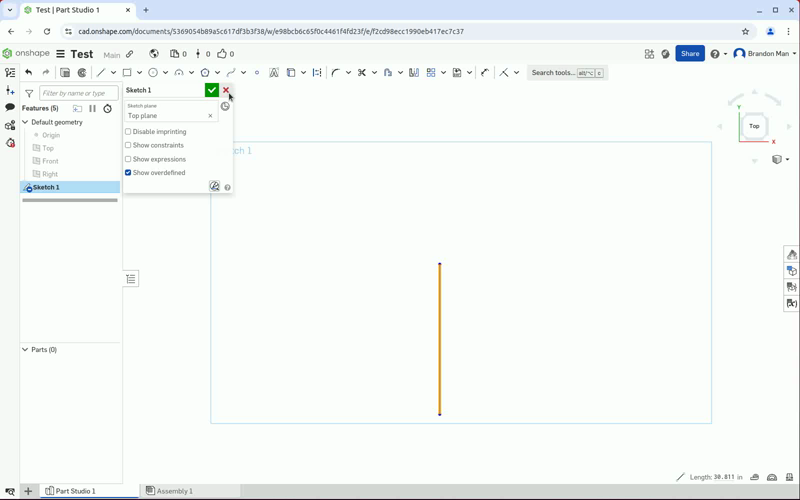
key(shift+h)
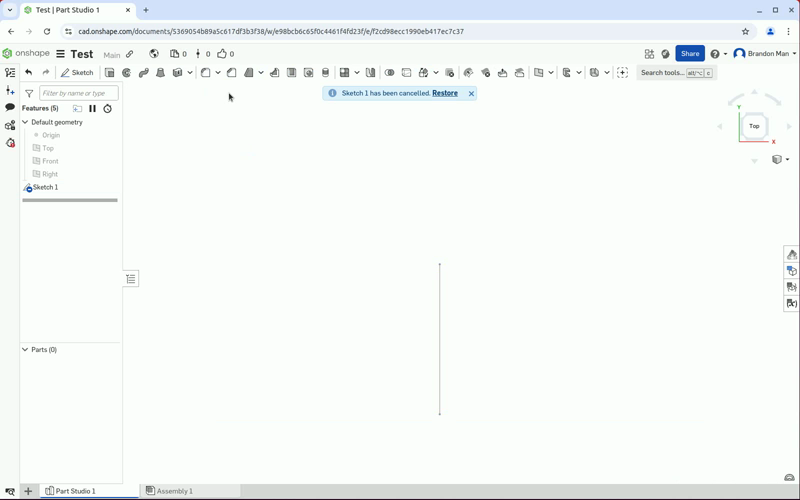
key(shift+s)
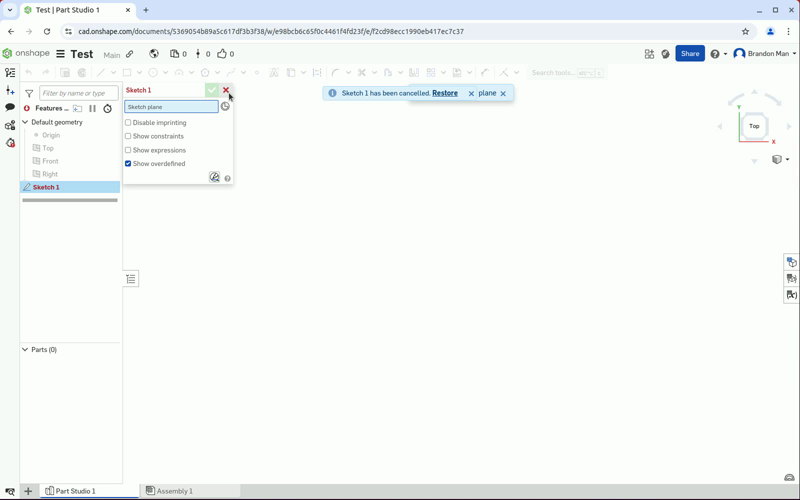
mouse_move(73, 150)
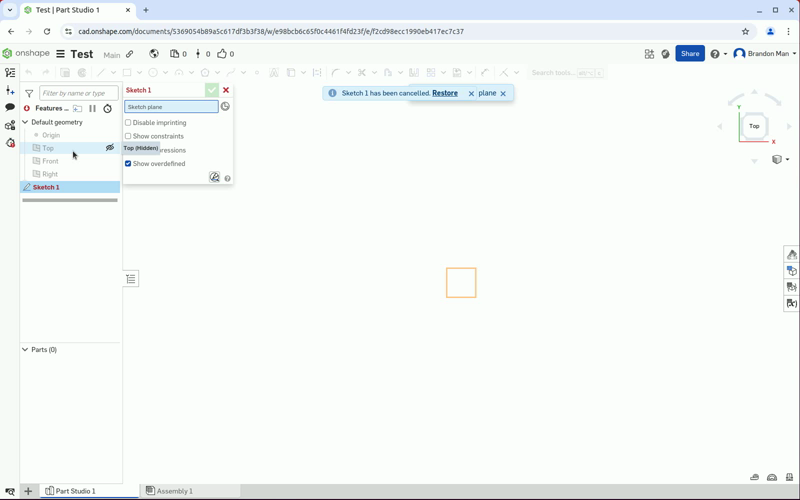
click(73, 150)
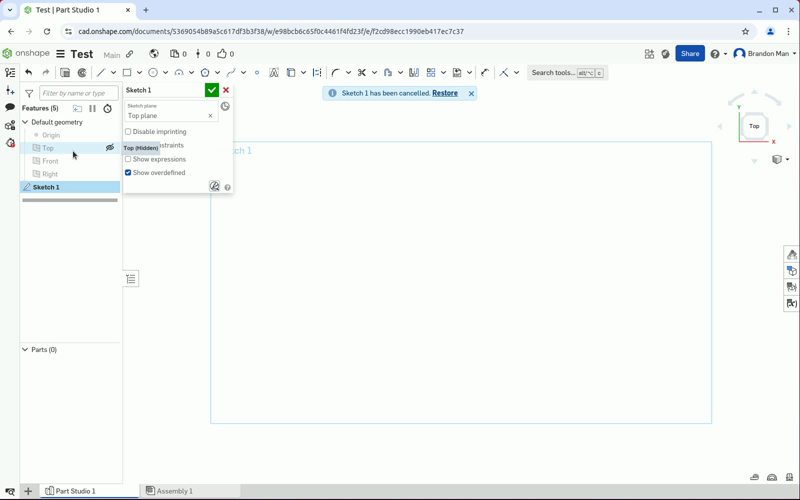
mouse_move(73, 352)
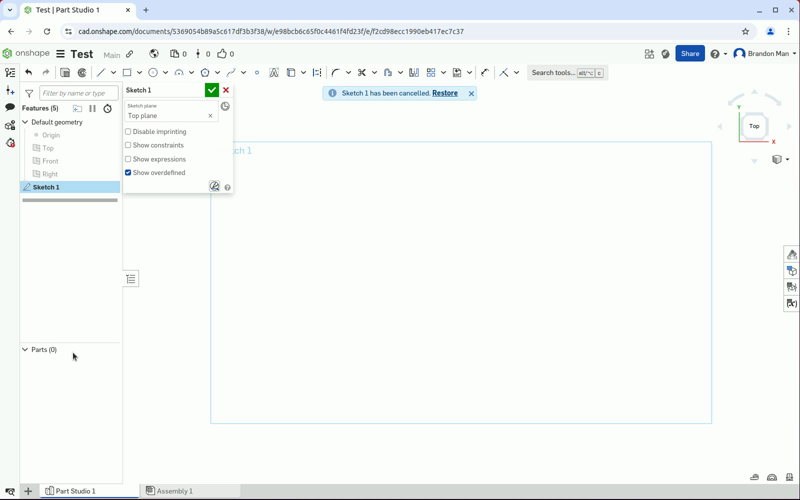
key(y)
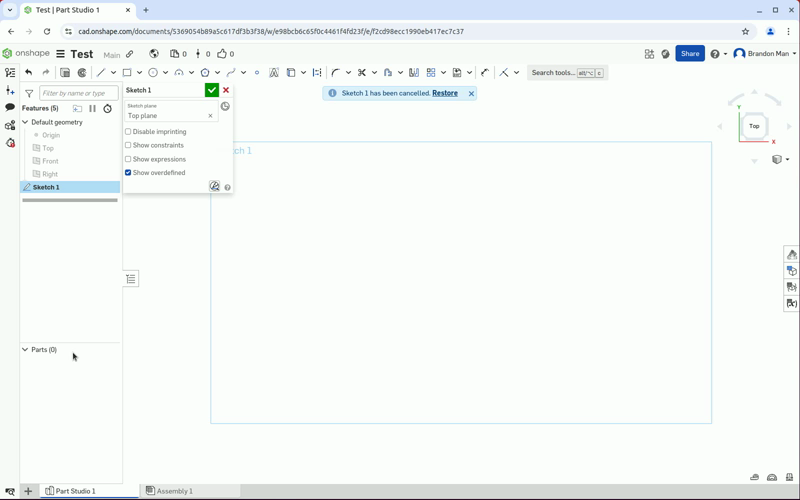
key(c)
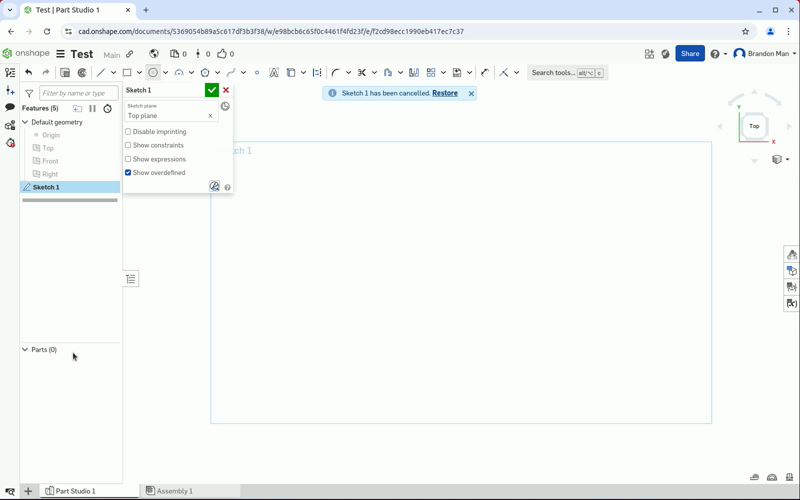
key_down(shift)
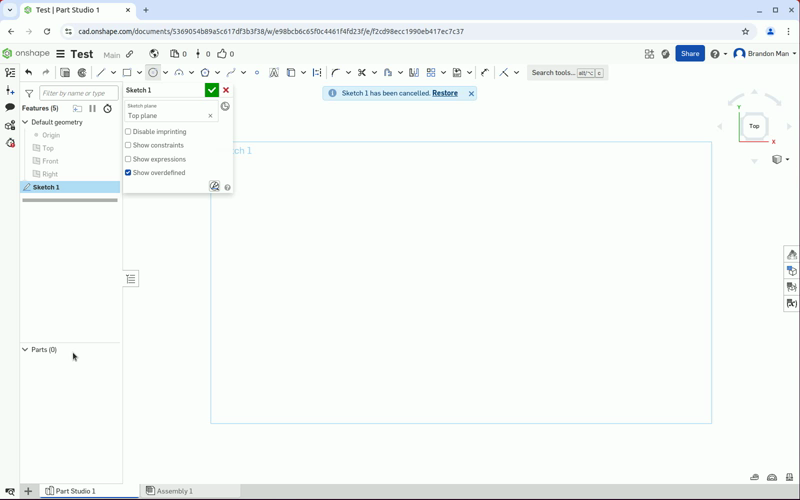
mouse_move(461, 282)
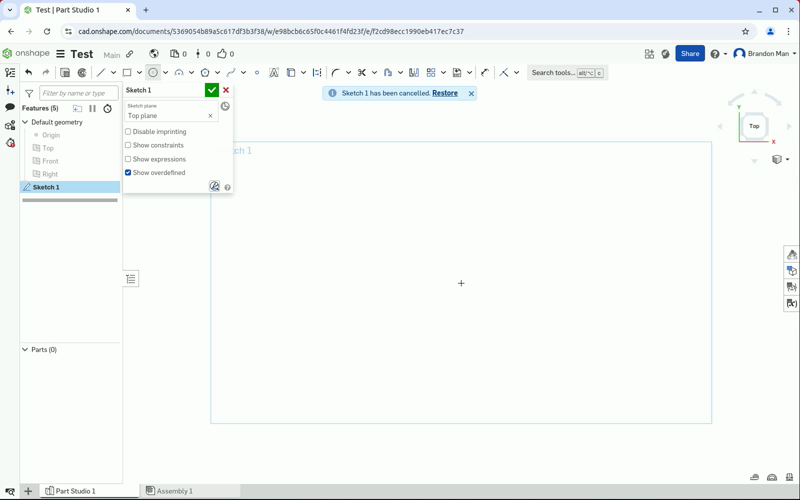
click(461, 282)
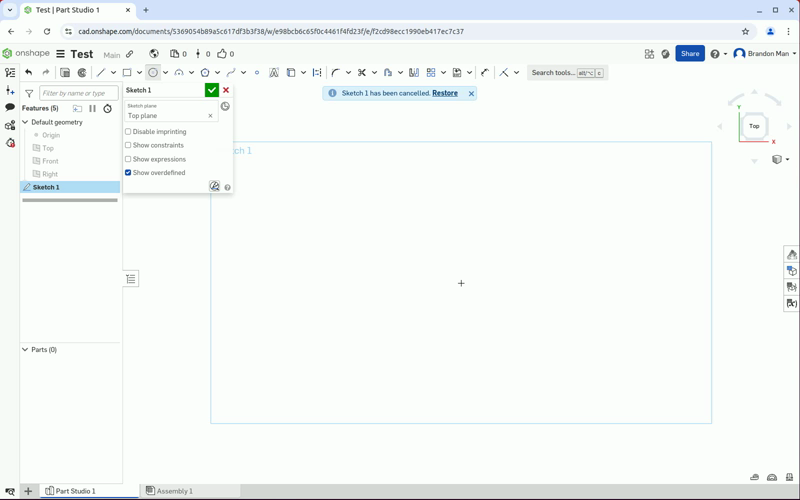
key_up(shift)
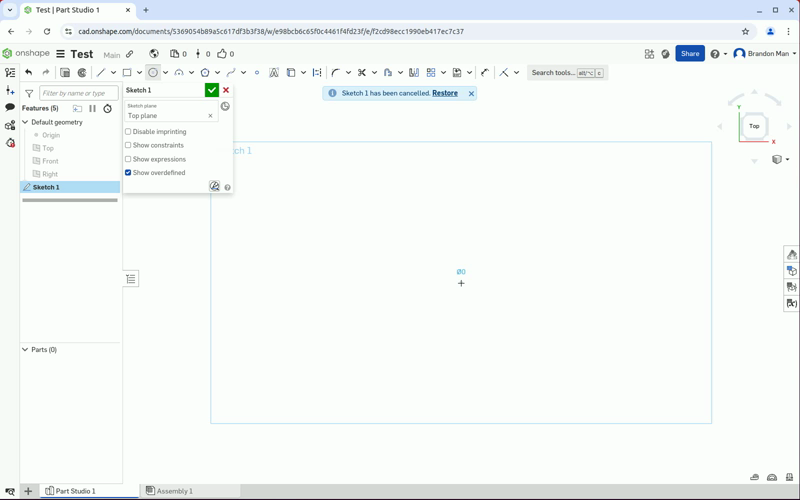
mouse_move(513, 282)
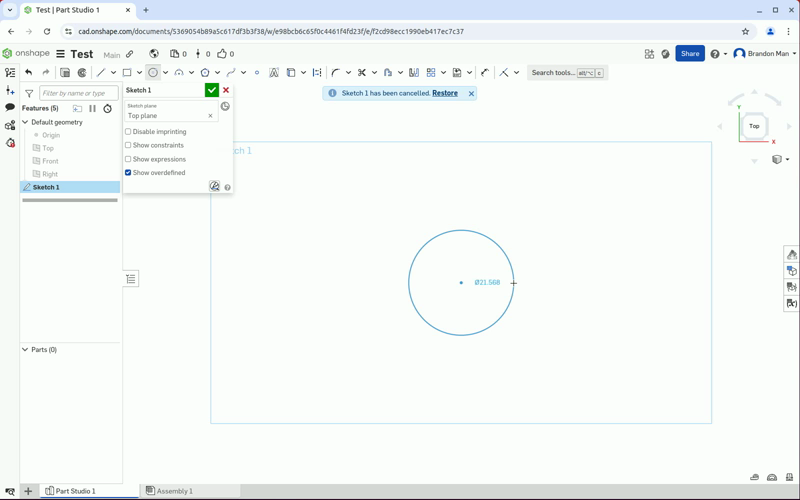
click(513, 282)
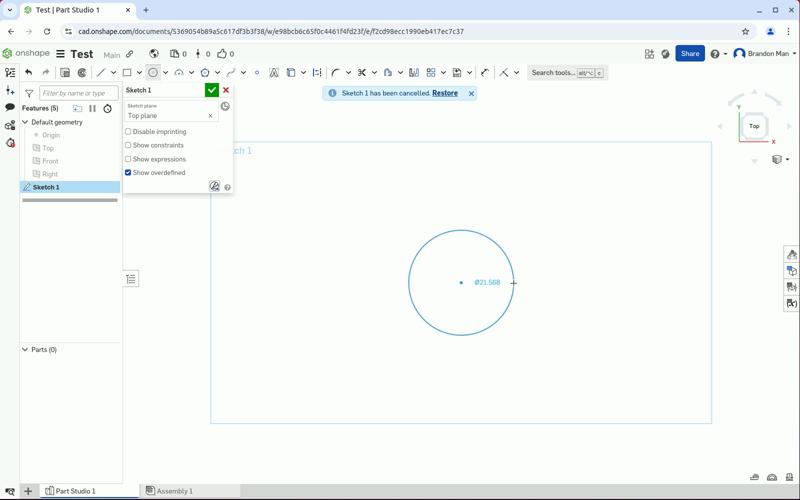
key(esc)
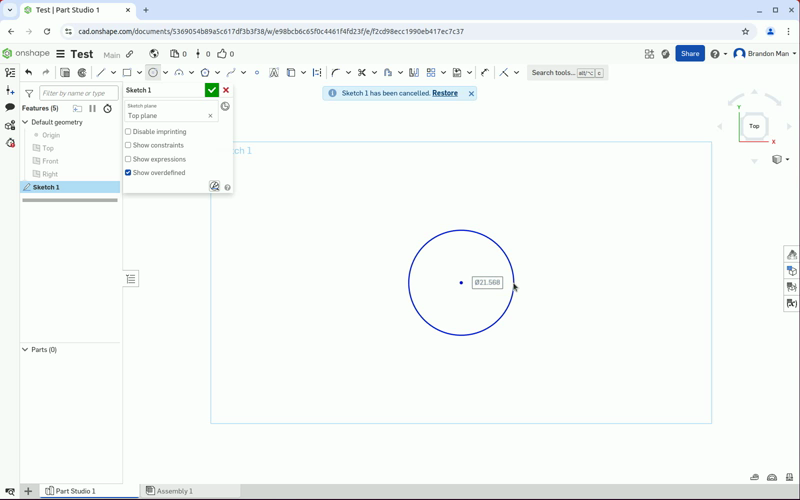
key(c)
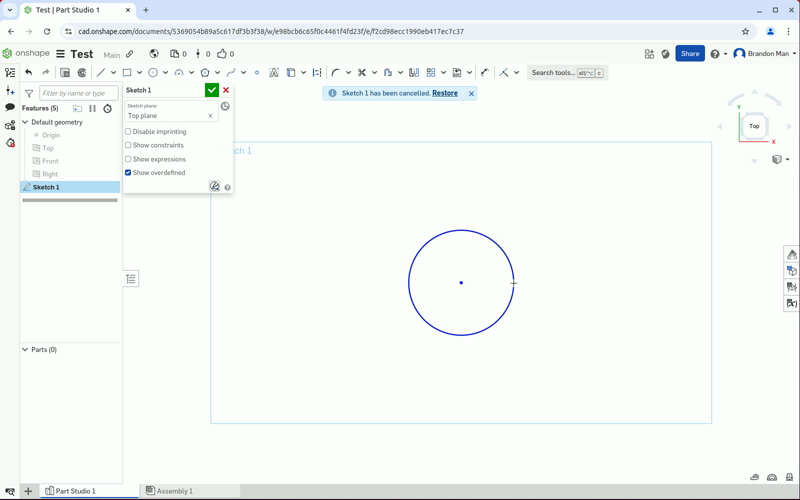
key_down(shift)
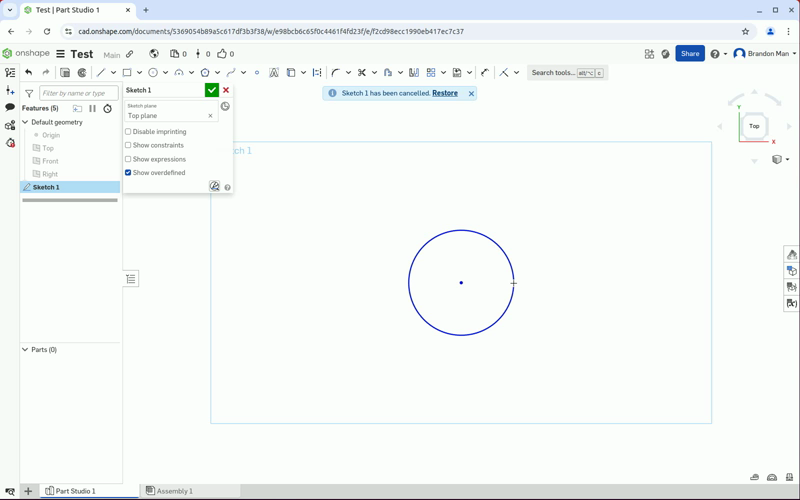
mouse_move(461, 282)
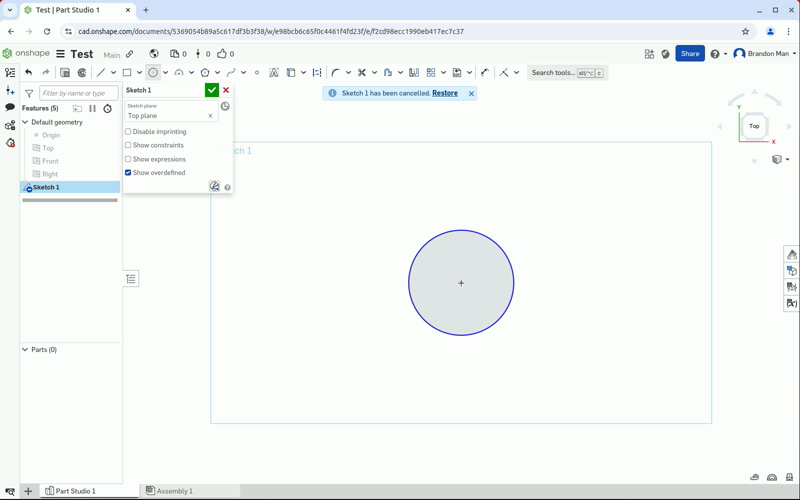
click(461, 282)
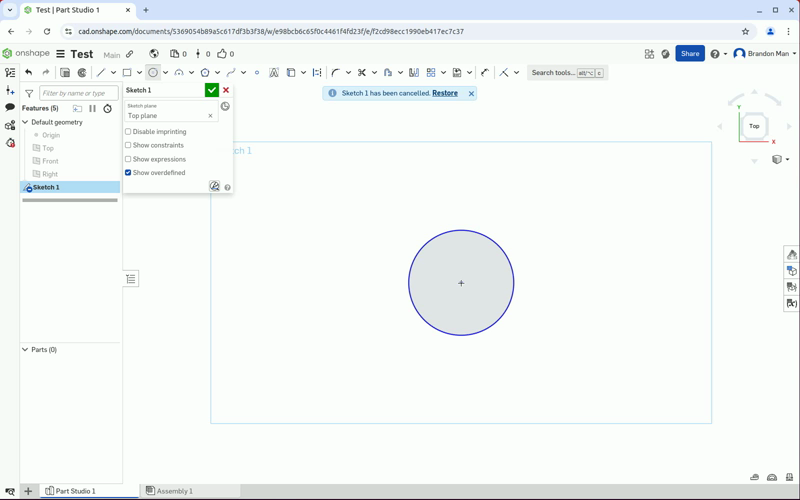
key_up(shift)
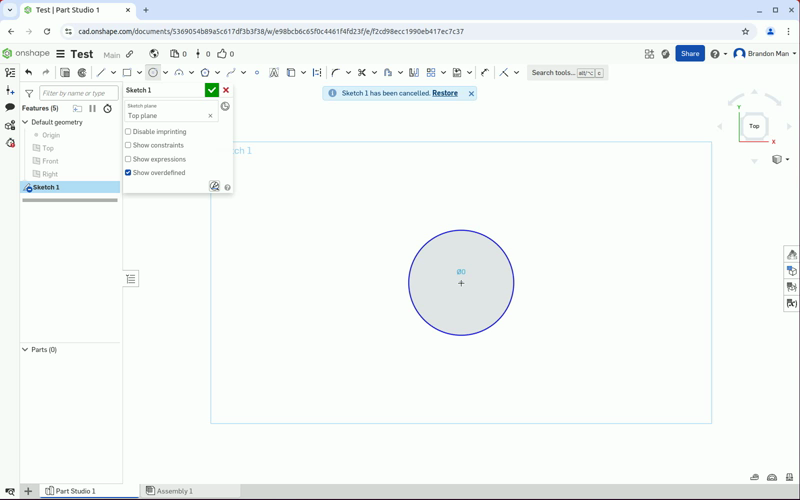
mouse_move(498, 282)
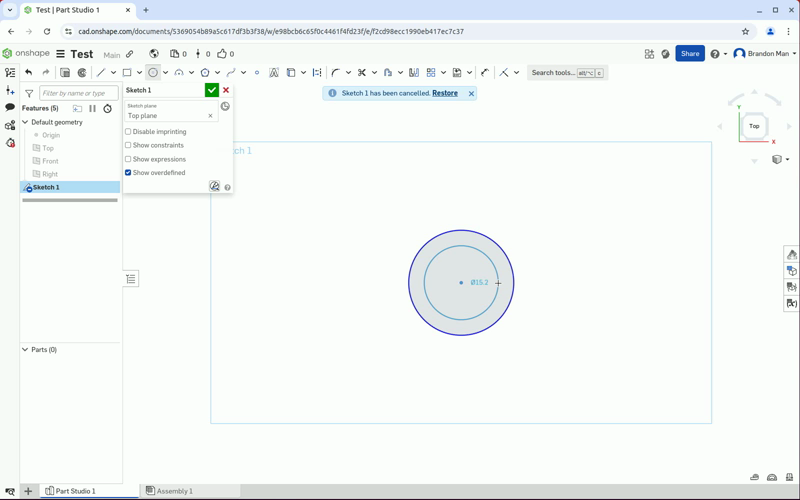
click(498, 282)
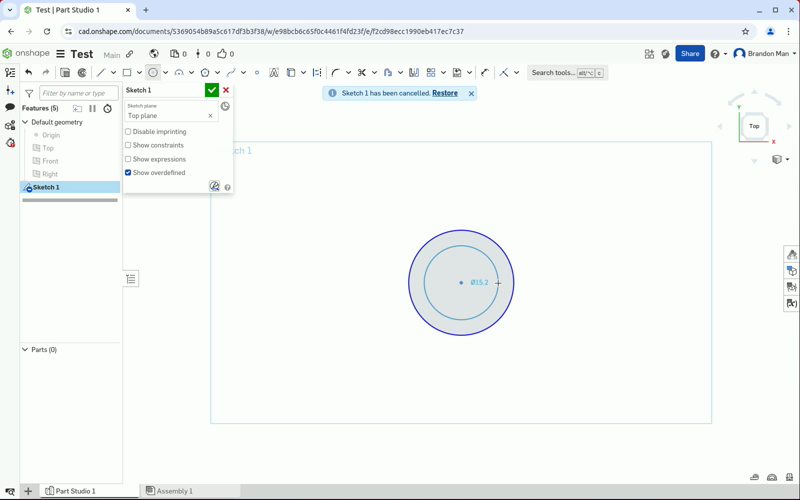
key(esc)
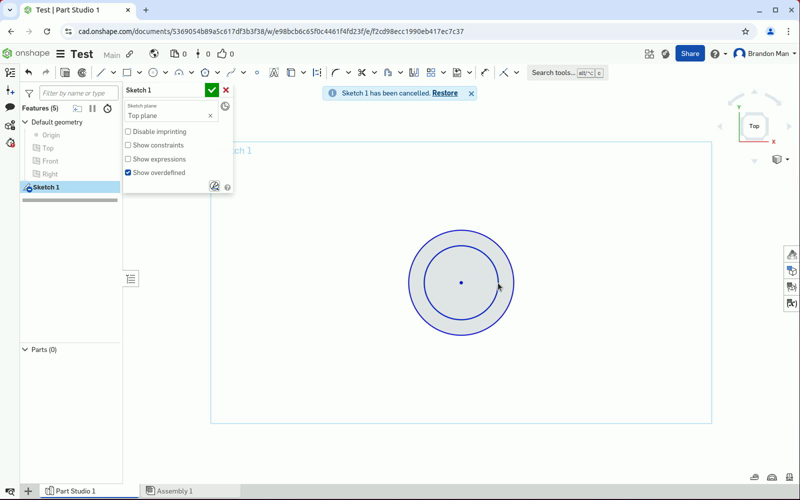
mouse_move(418, 303)
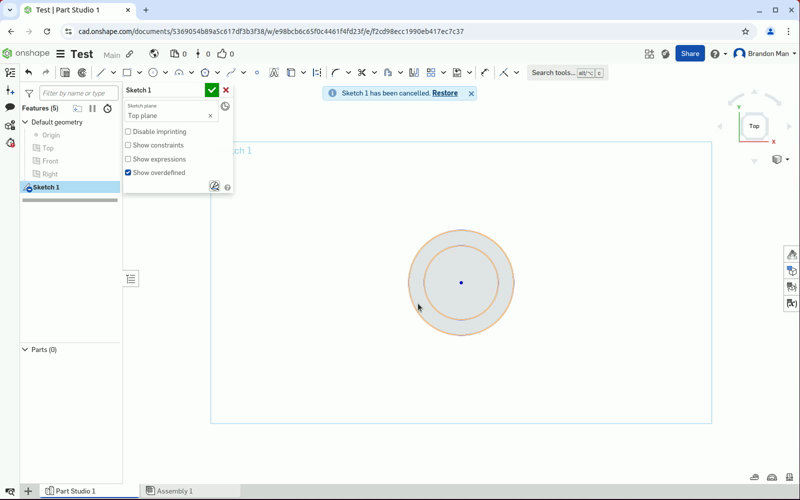
click(418, 303)
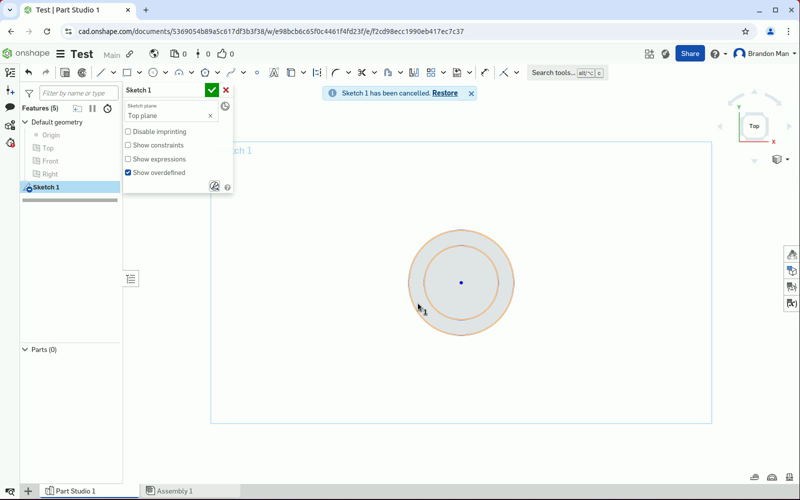
mouse_move(73, 352)
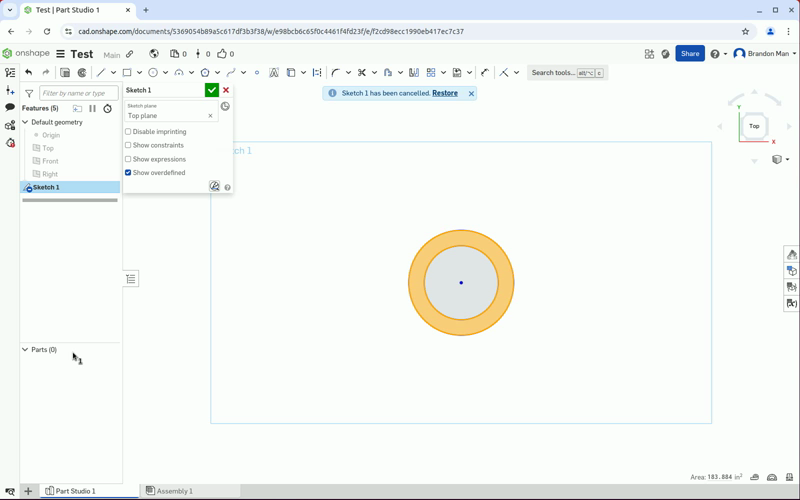
key(shift+y)
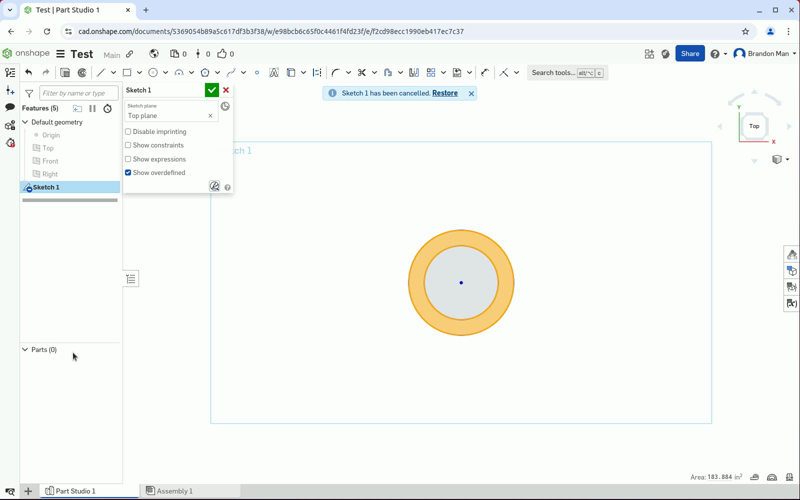
key(shift+e)
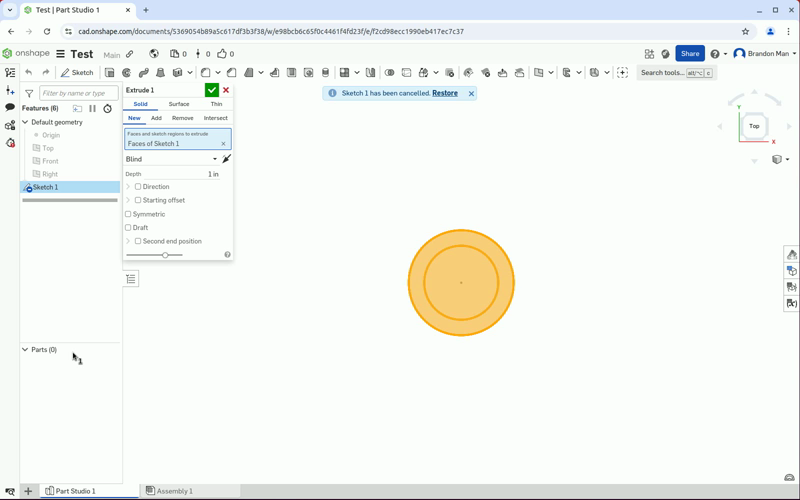
mouse_move(143, 106)
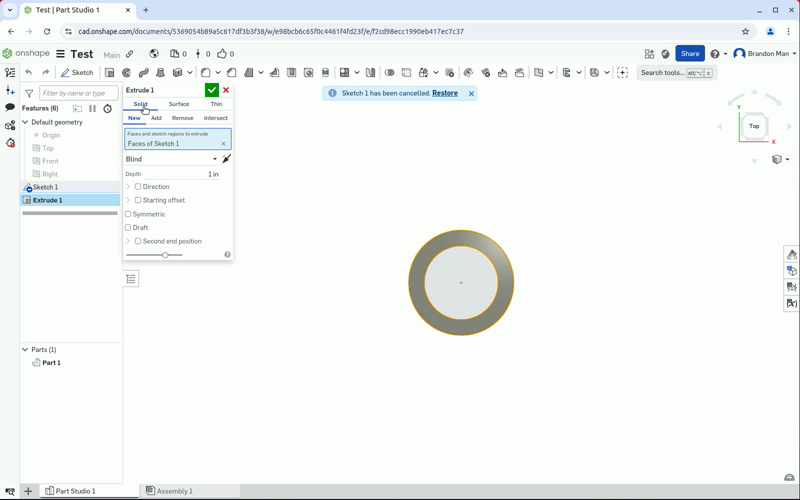
click(143, 106)
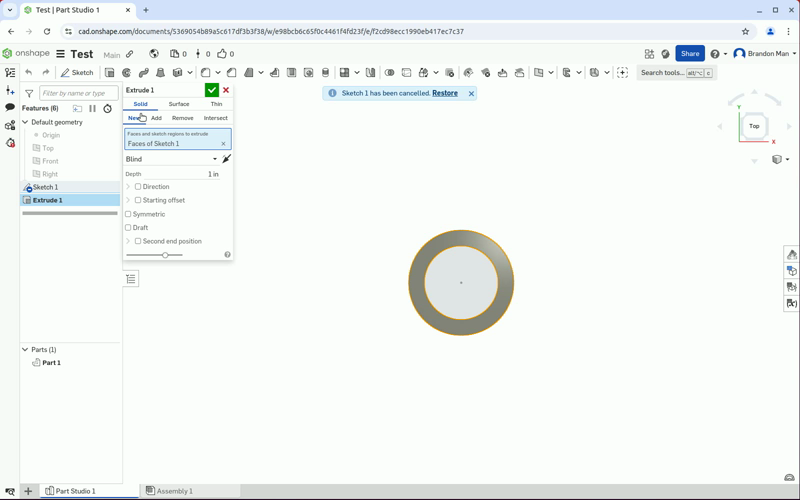
mouse_move(137, 120)
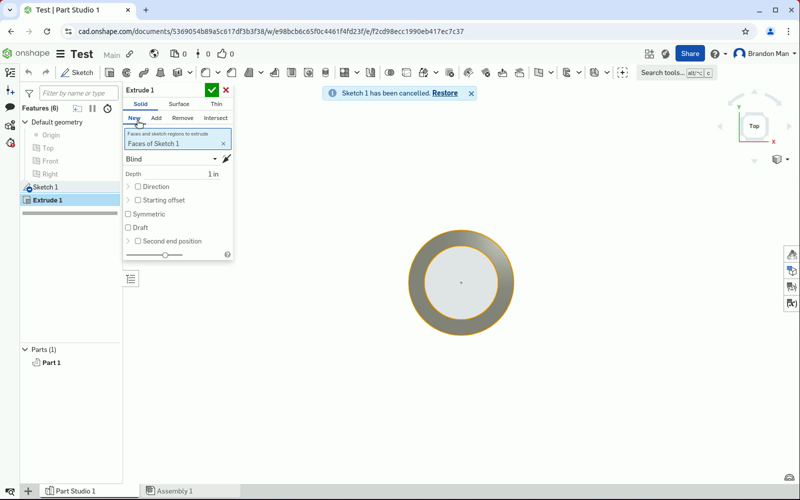
click(137, 120)
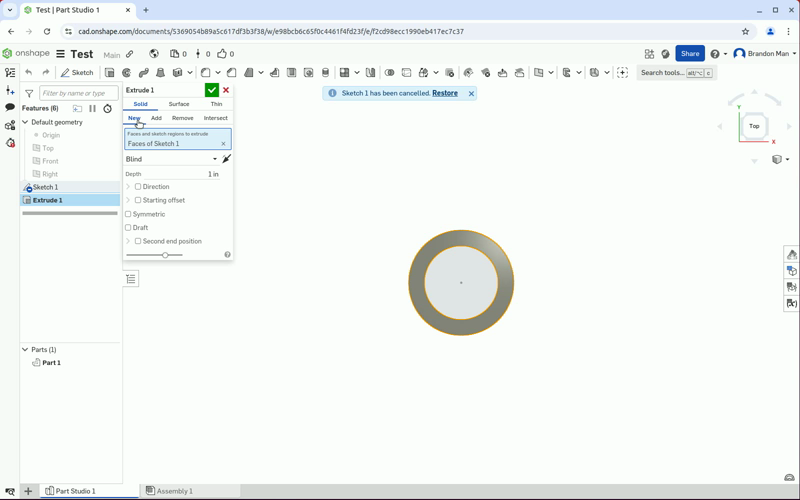
key(tab, 4)
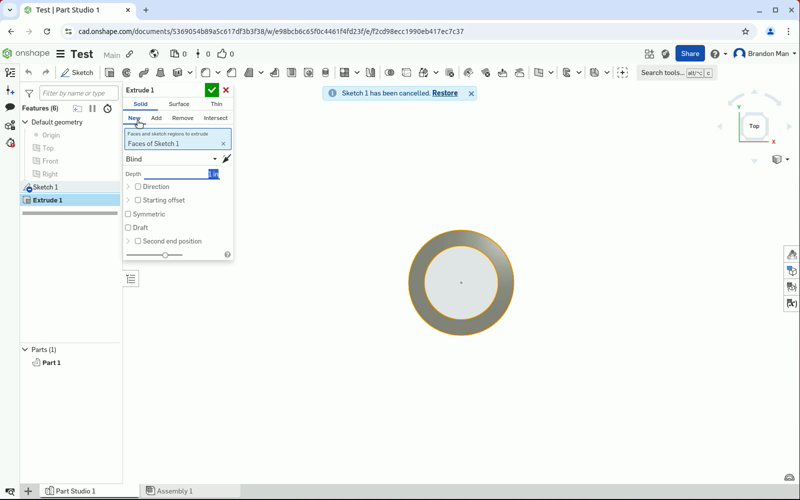
text(11.073)
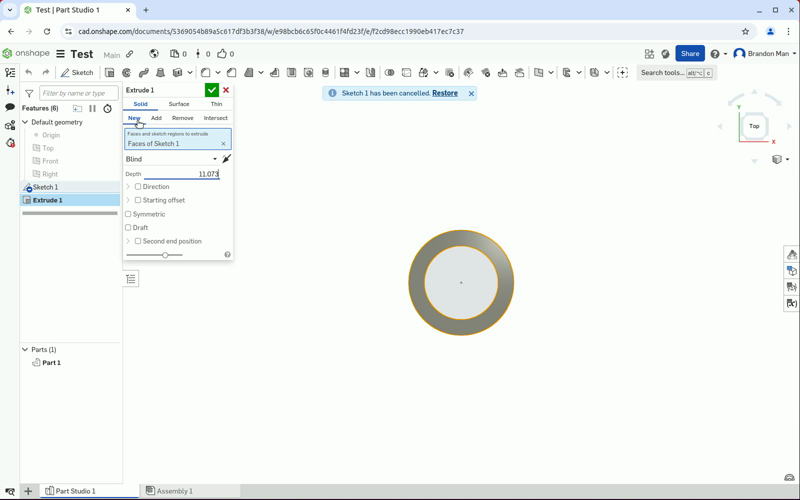
key(enter)
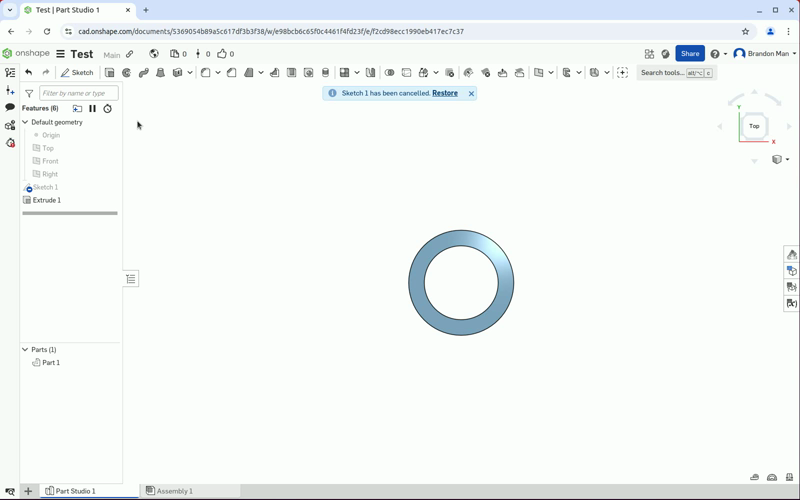
key(shift+h)
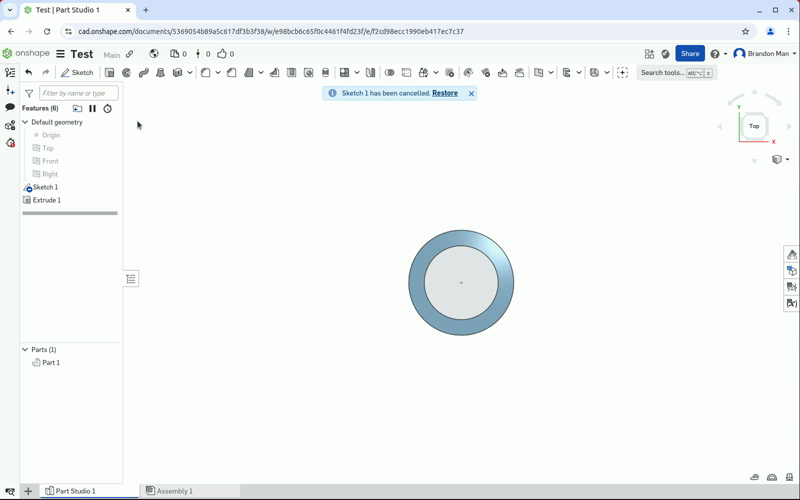
key(shift+h)
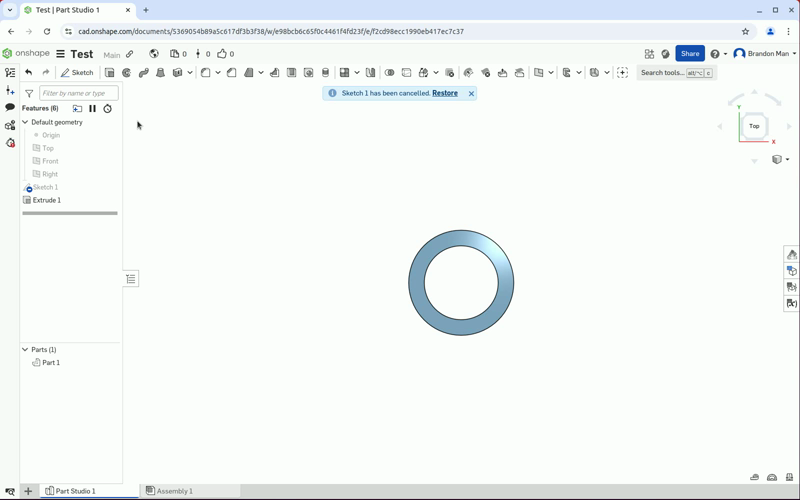
mouse_move(73, 189)
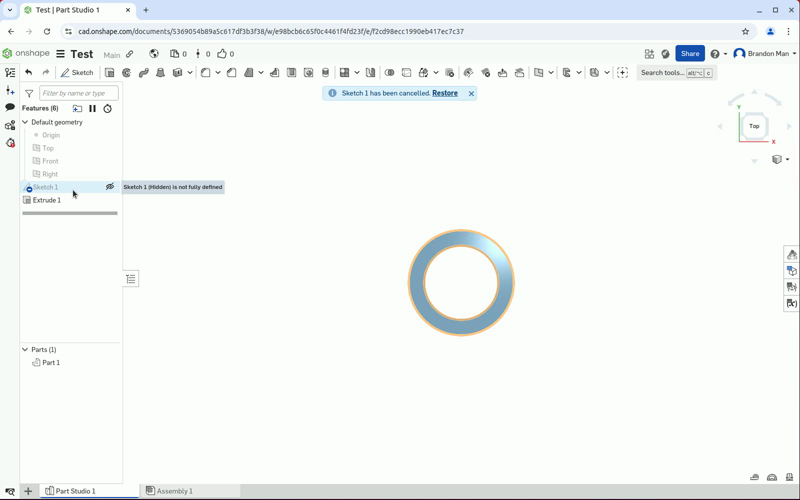
click(73, 189)
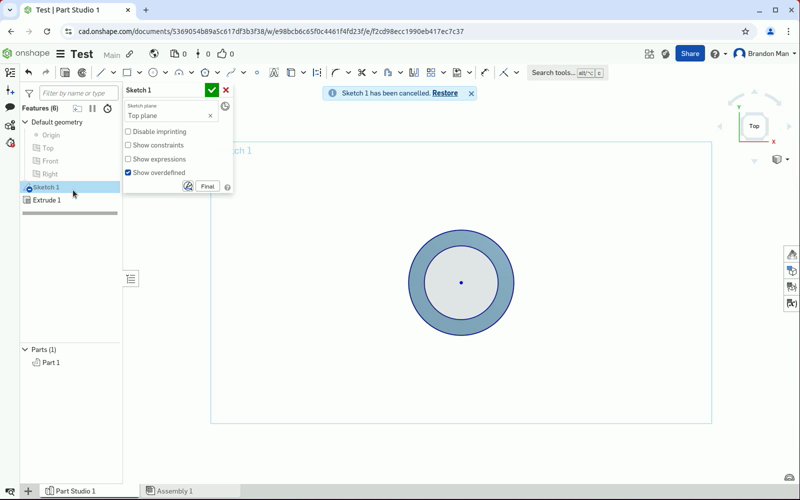
mouse_move(229, 92)
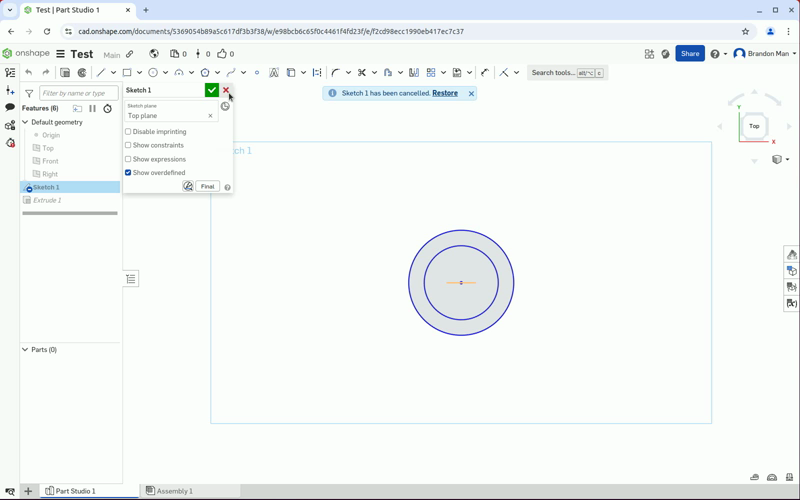
click(229, 92)
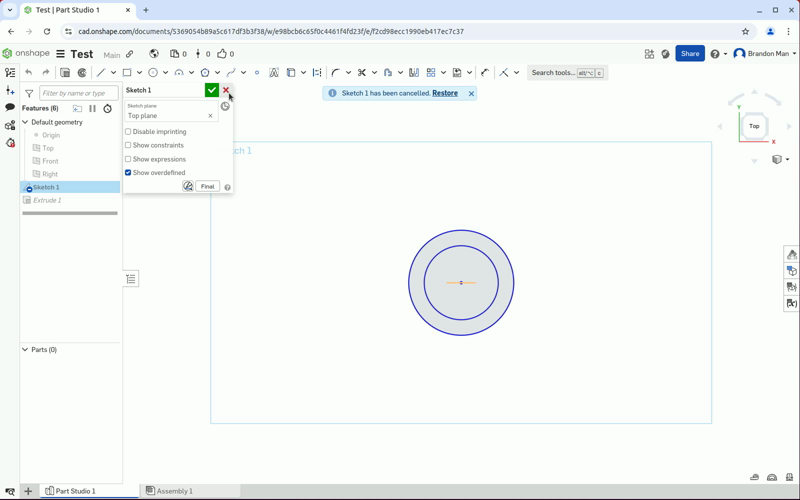
key(shift+s)
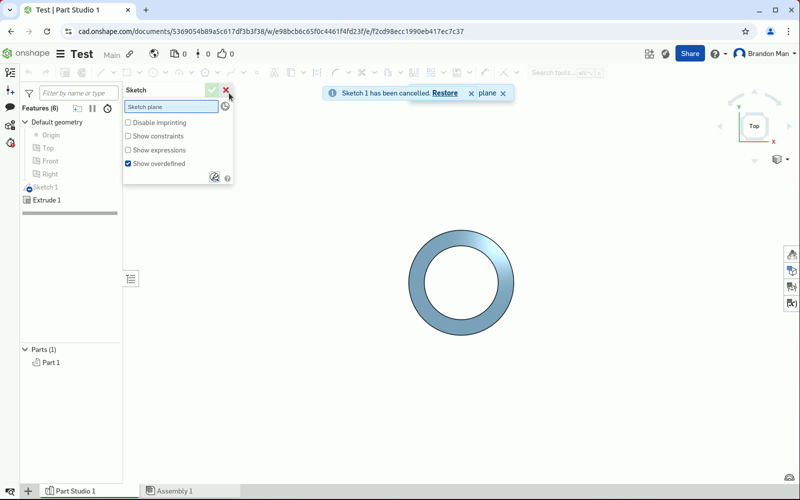
mouse_move(73, 150)
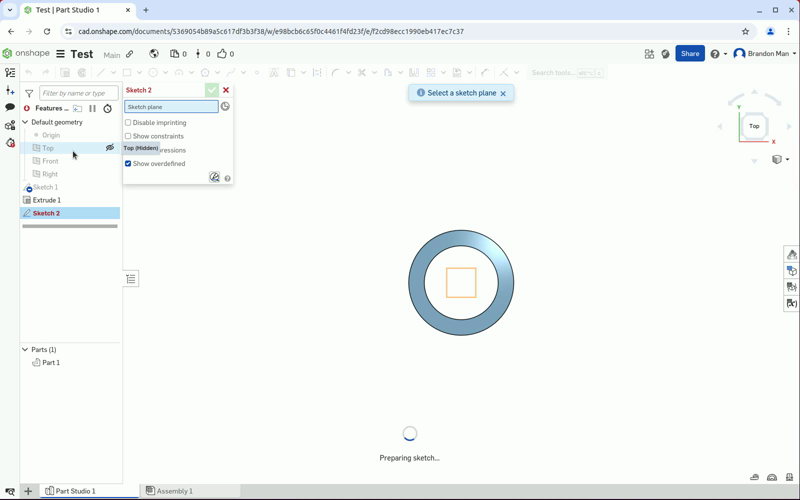
click(73, 150)
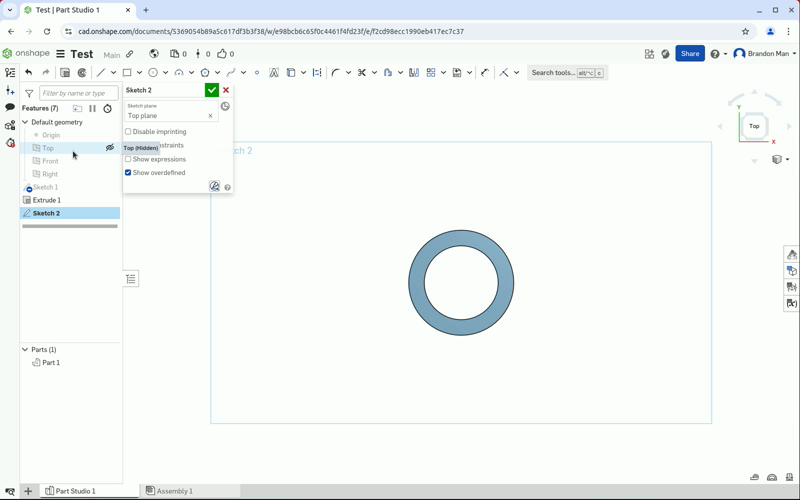
mouse_move(73, 352)
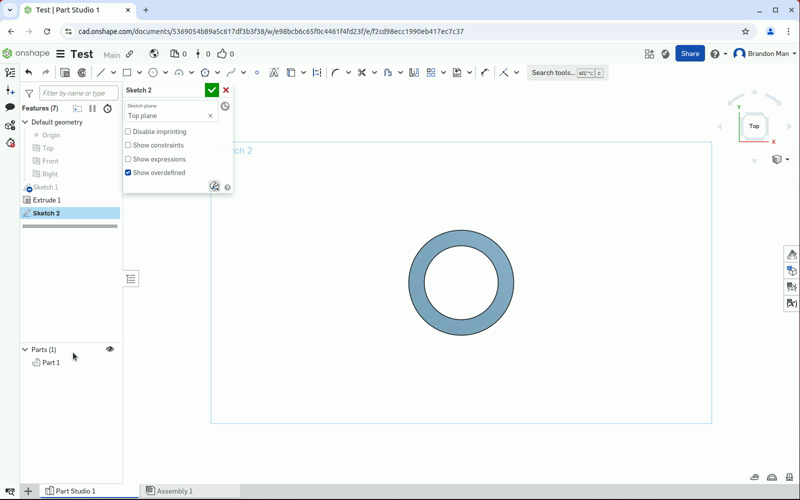
key(y)
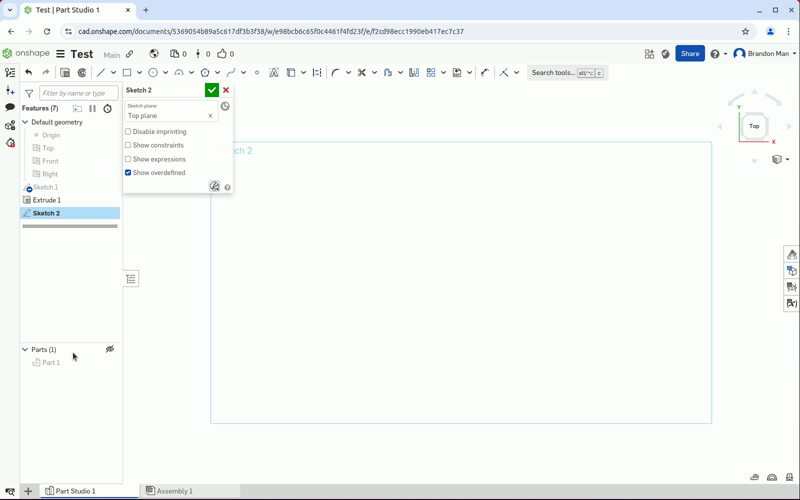
key(l)
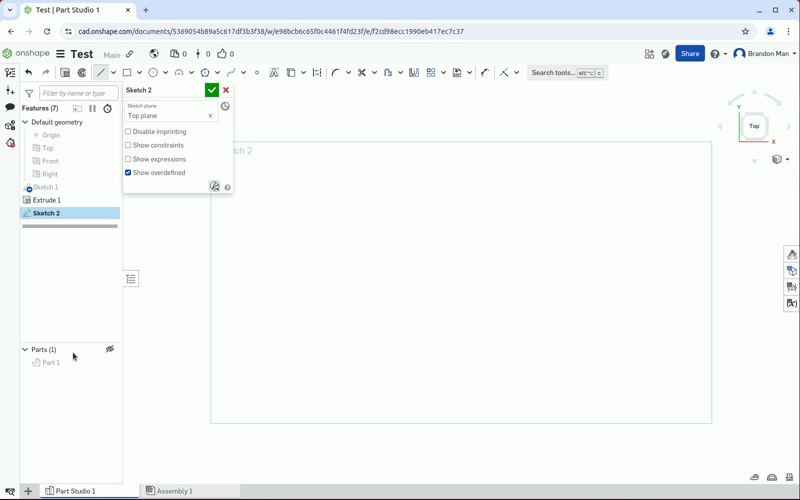
key_down(shift)
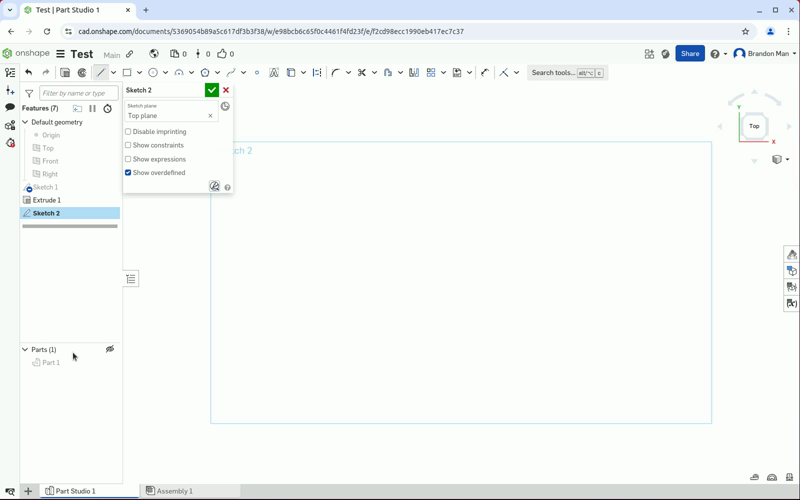
mouse_move(348, 324)
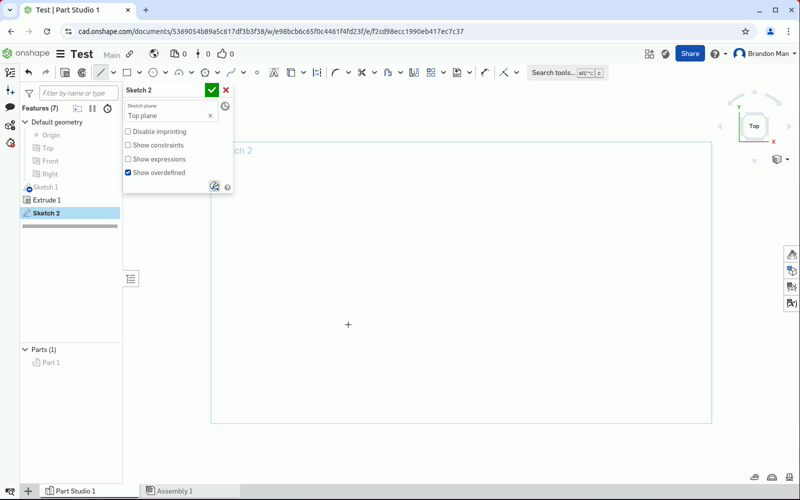
click(348, 324)
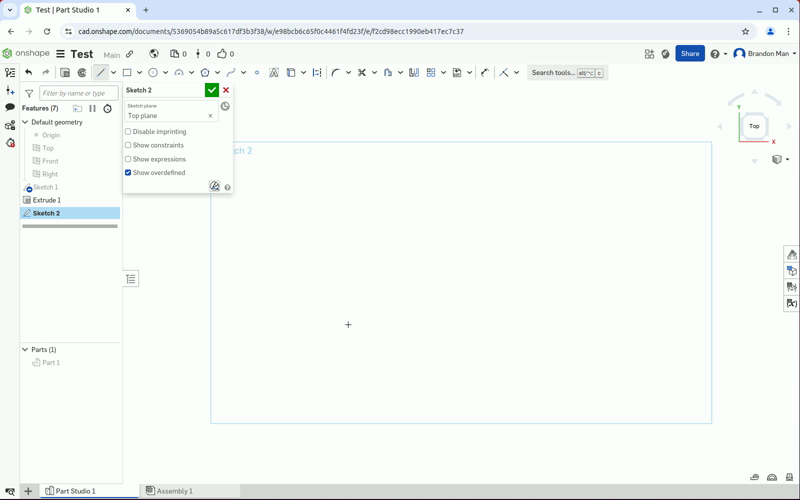
key_up(shift)
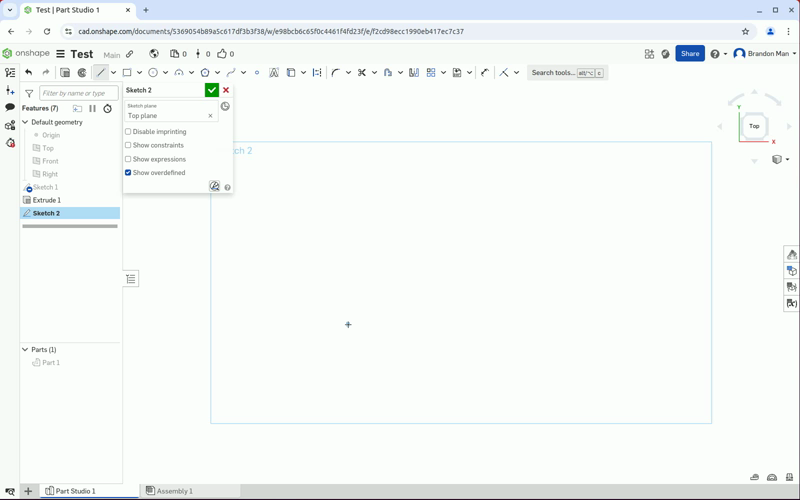
key_down(shift)
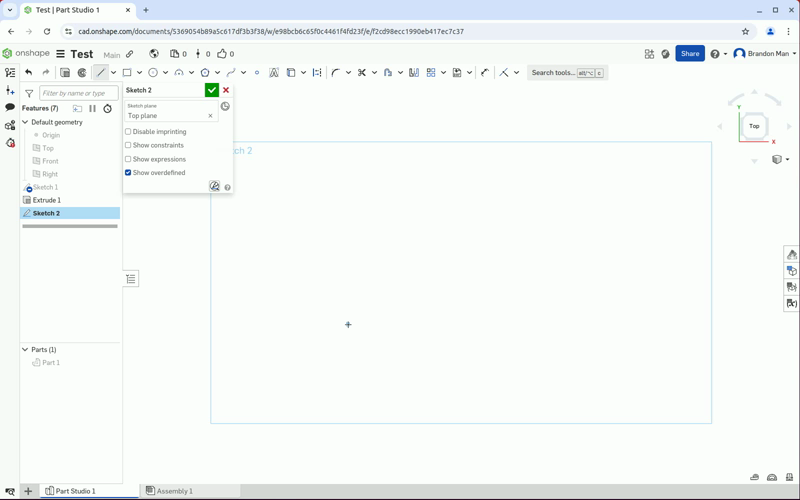
mouse_move(447, 324)
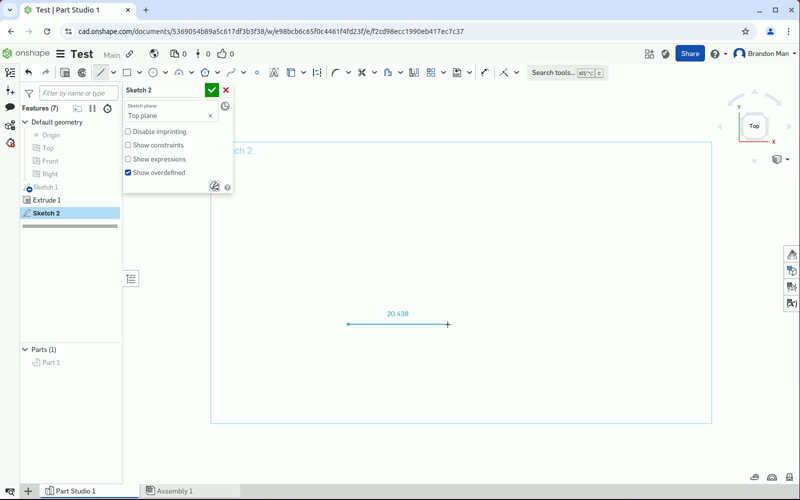
click(447, 324)
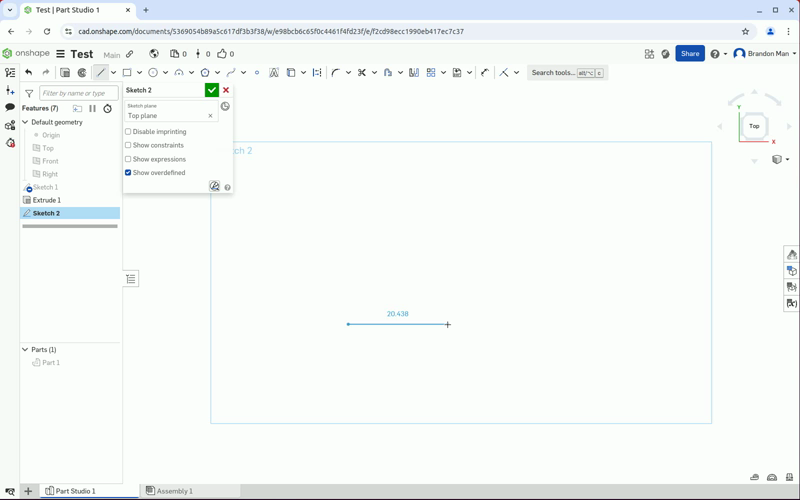
key_up(shift)
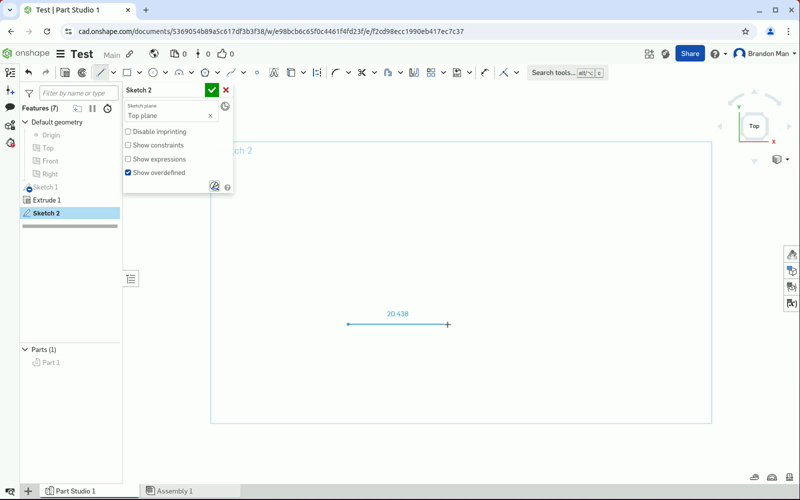
key(esc)
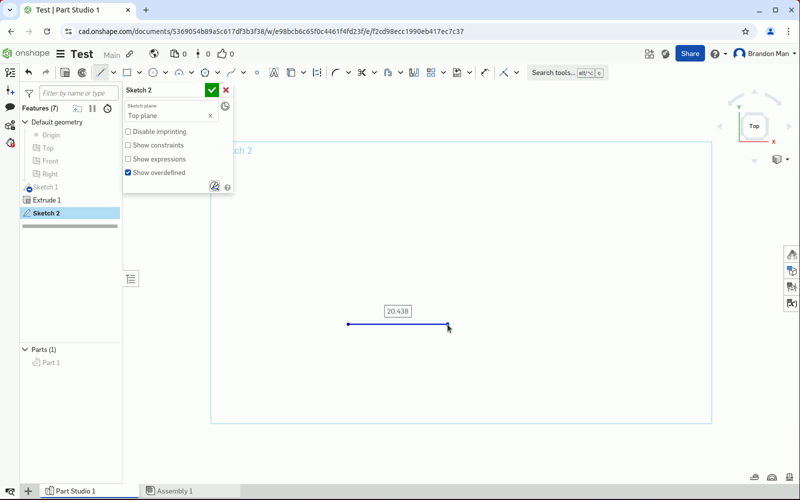
key(a)
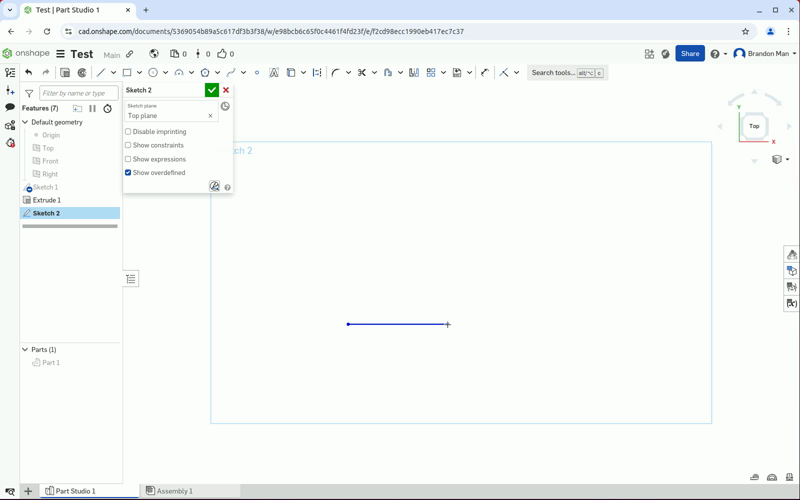
mouse_move(447, 324)
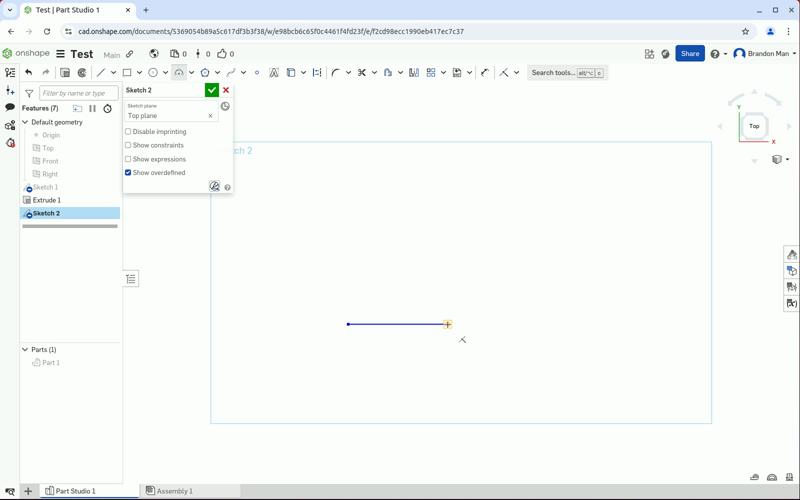
click(447, 324)
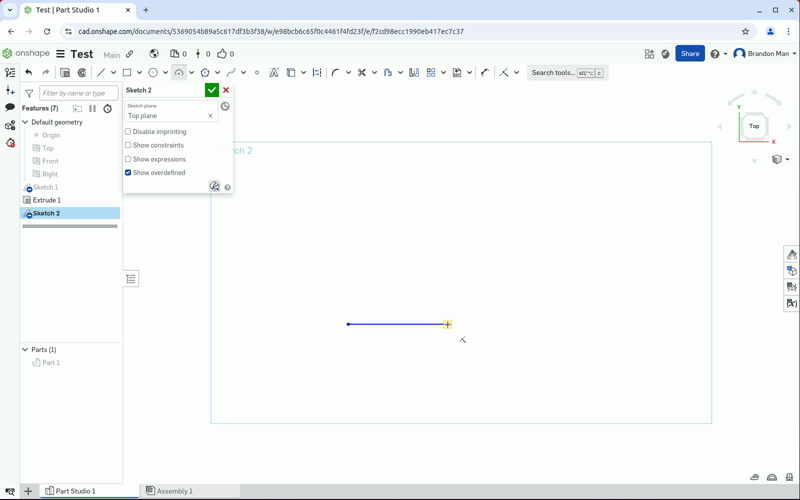
key_down(shift)
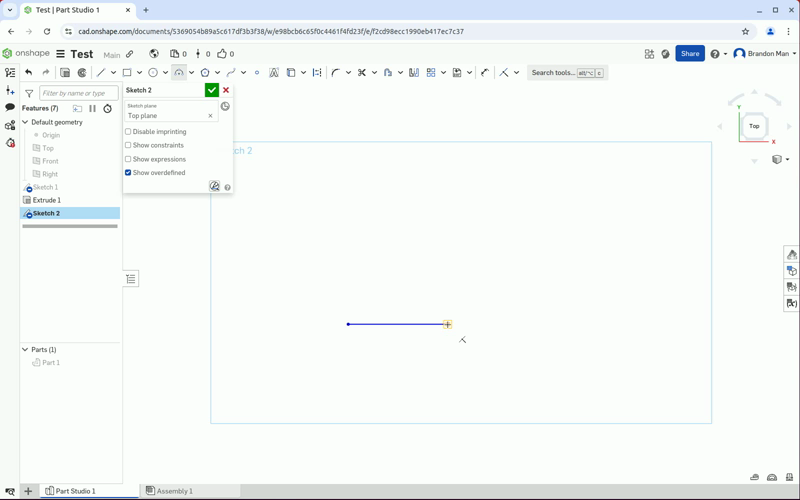
mouse_move(445, 242)
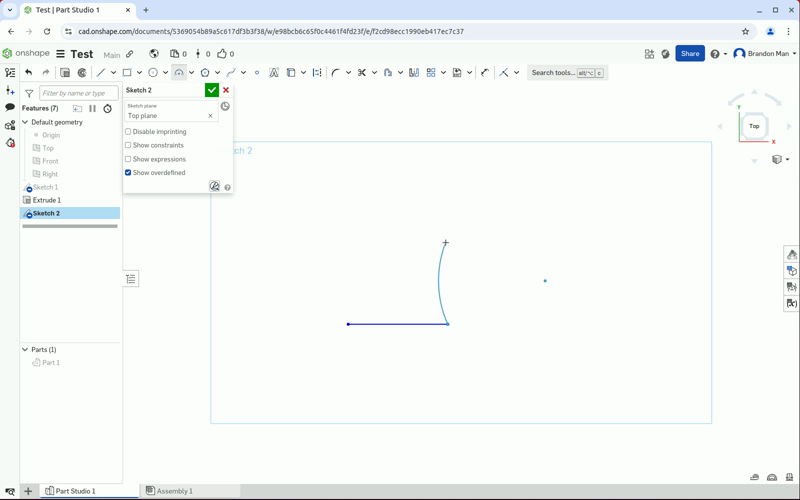
click(445, 242)
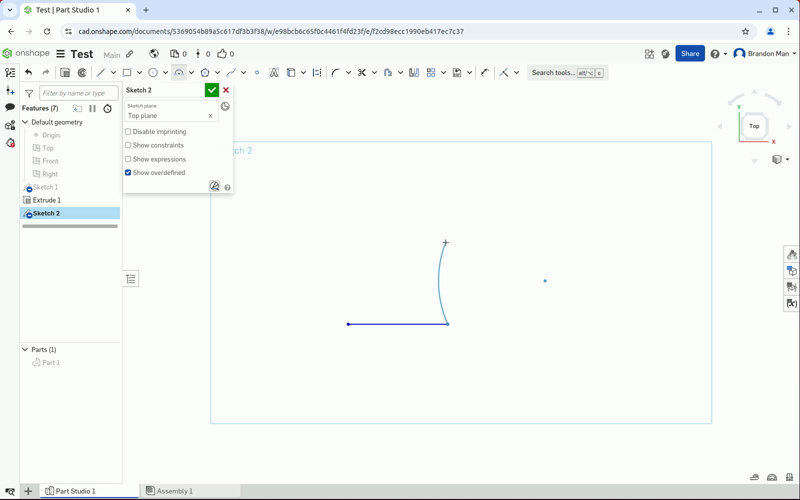
mouse_move(417, 283)
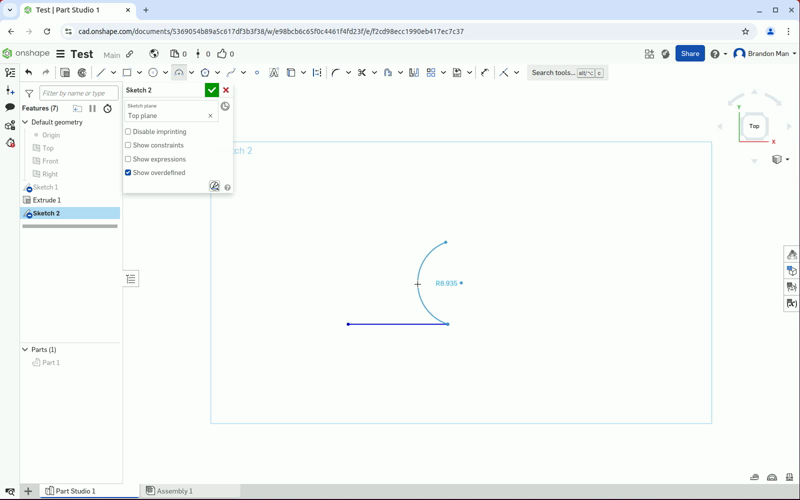
click(417, 283)
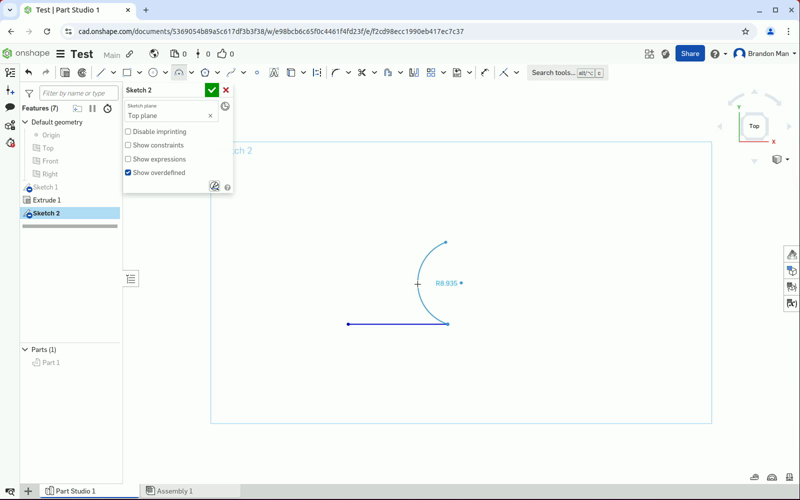
key_up(shift)
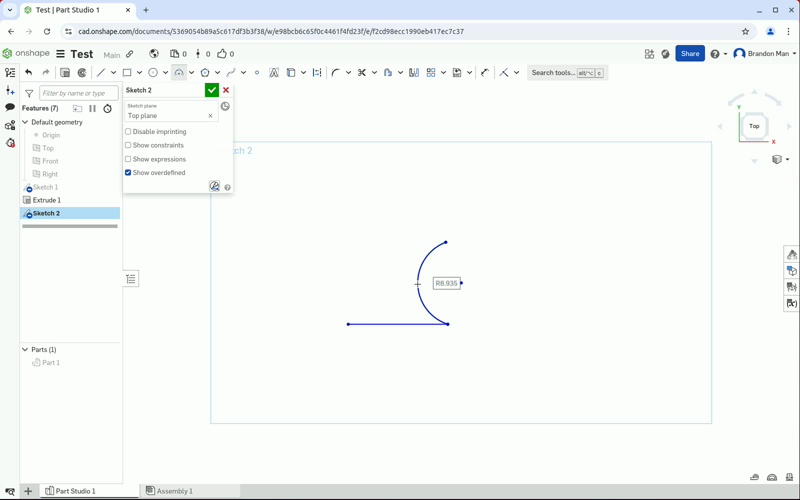
key(esc)
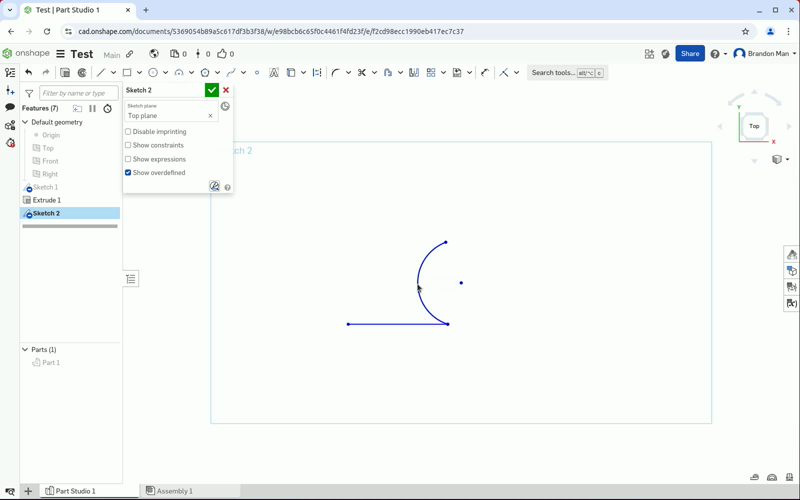
key(l)
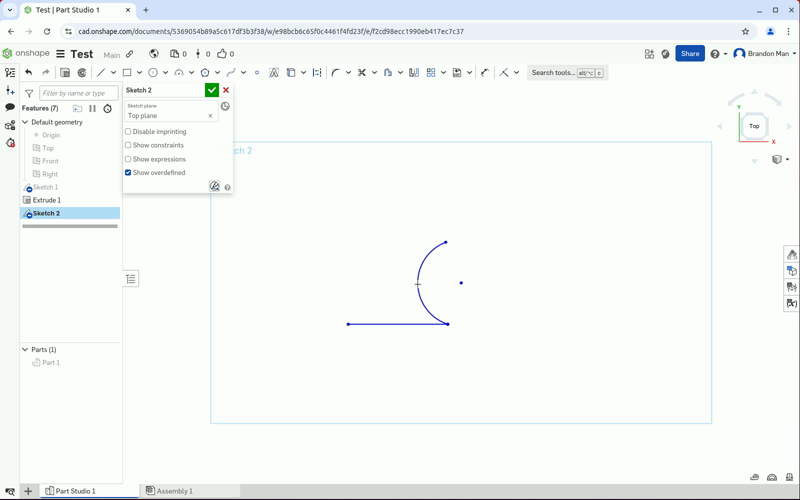
mouse_move(445, 242)
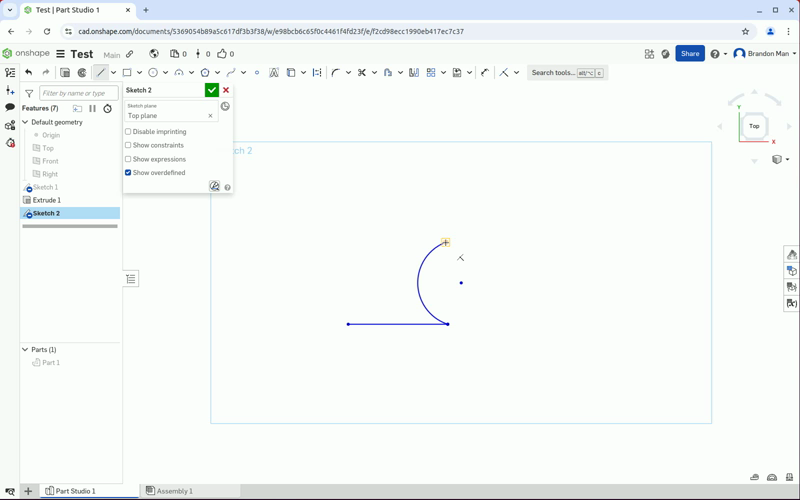
click(445, 242)
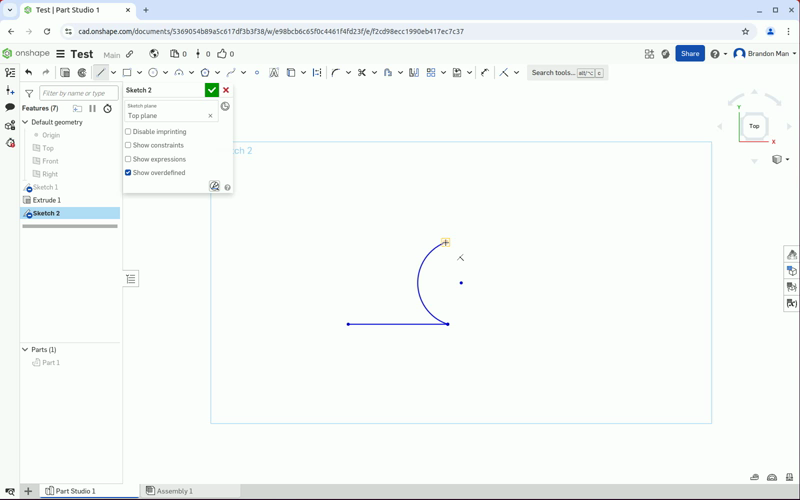
key_down(shift)
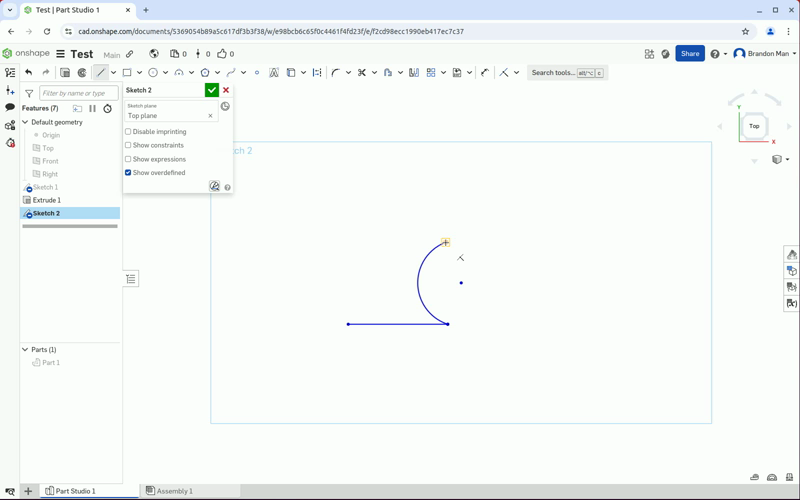
mouse_move(348, 242)
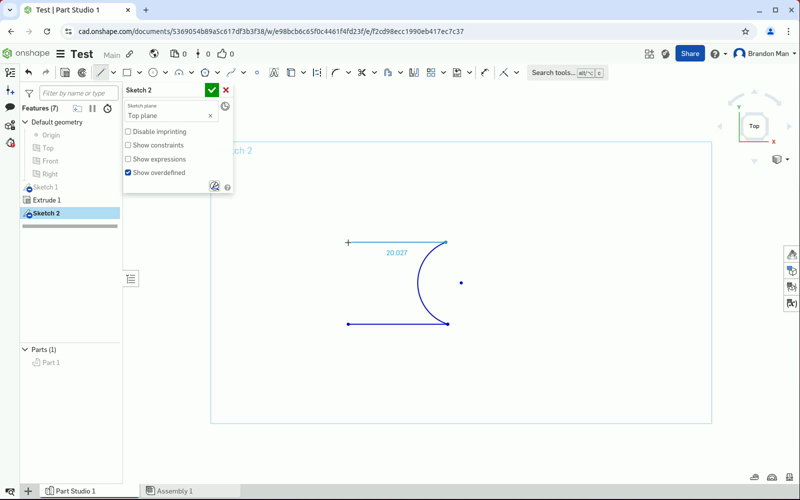
click(348, 242)
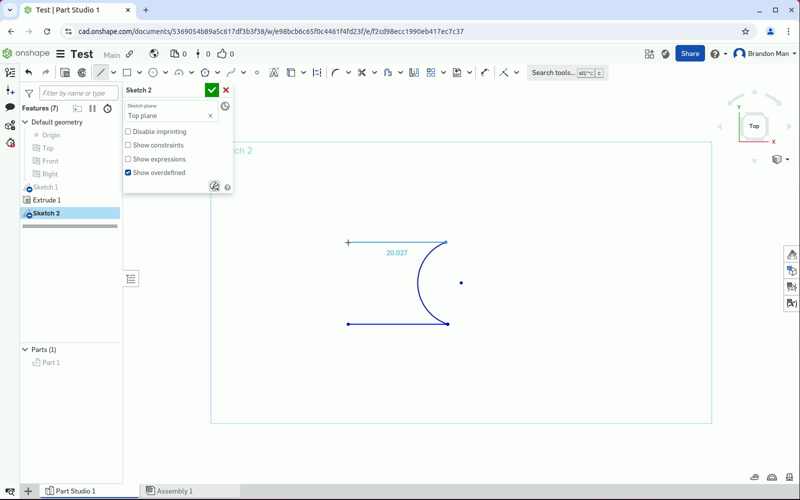
key_up(shift)
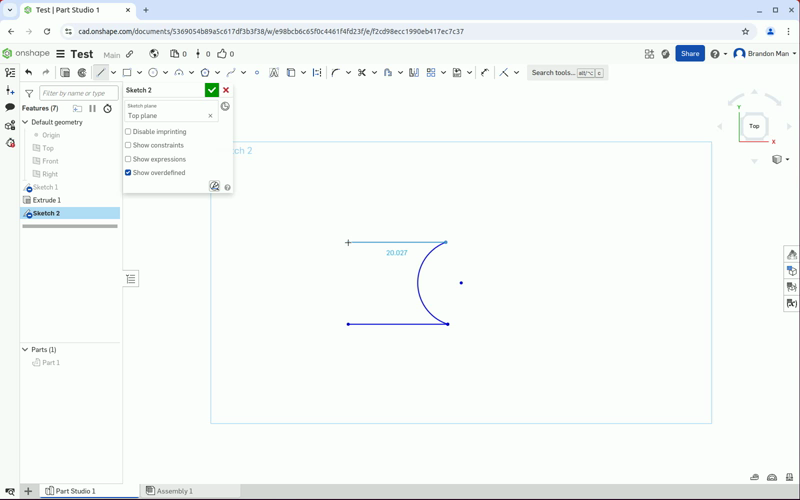
key_down(shift)
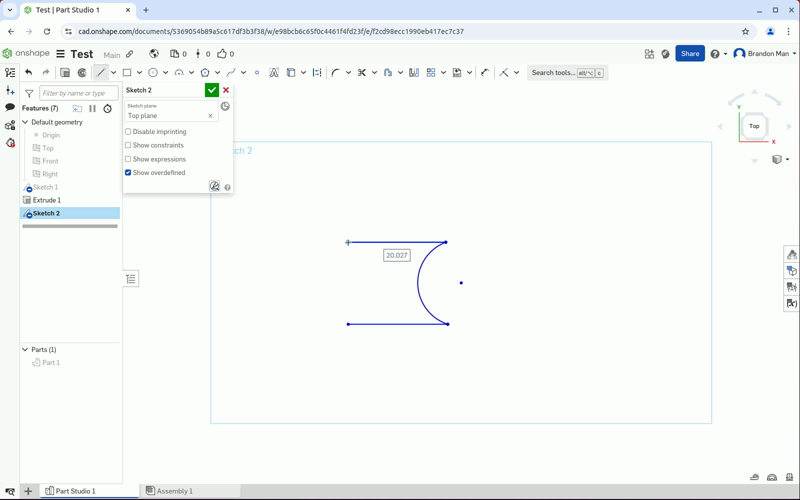
mouse_move(348, 324)
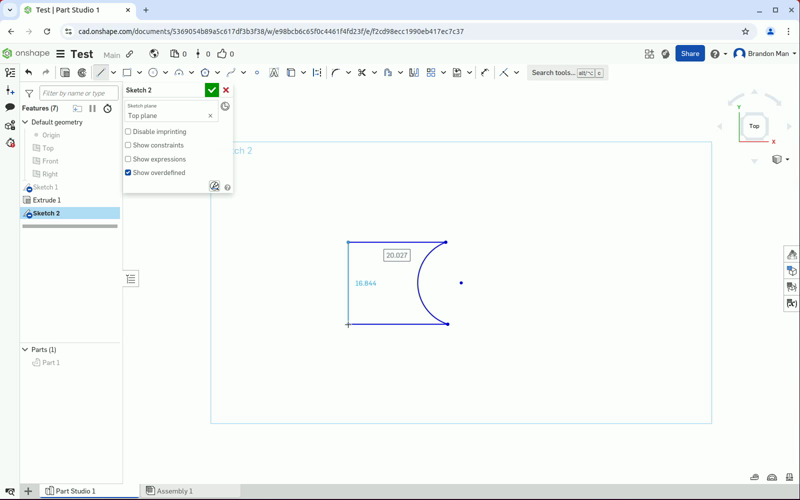
key_up(shift)
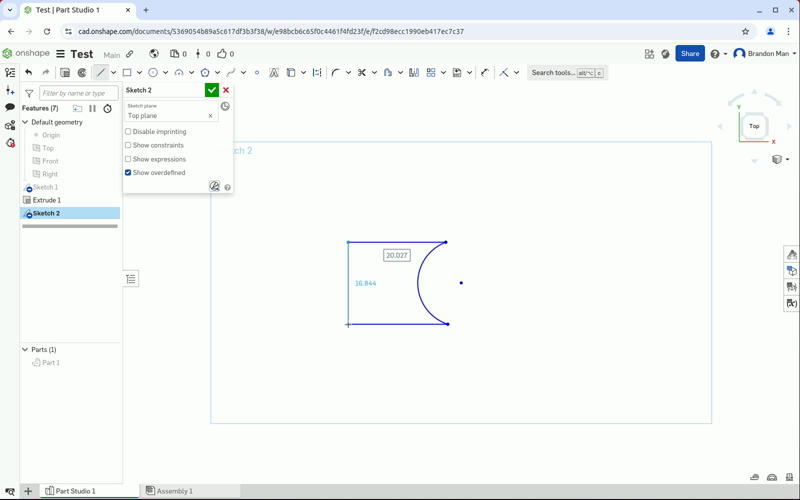
click(348, 324)
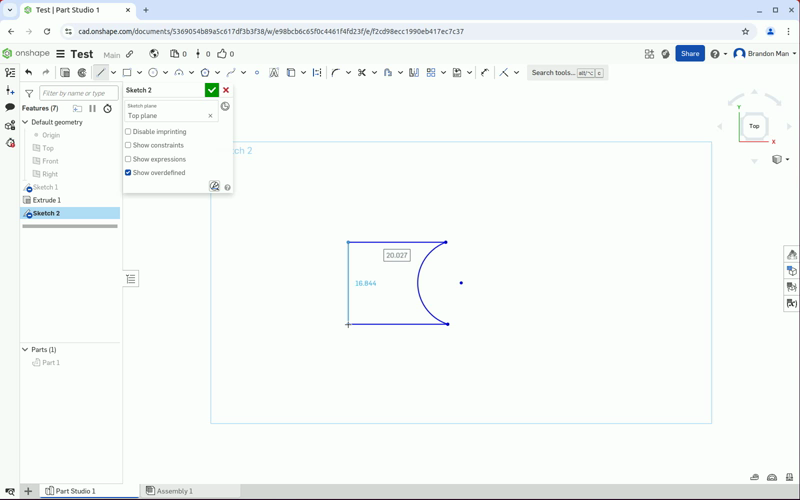
key(esc)
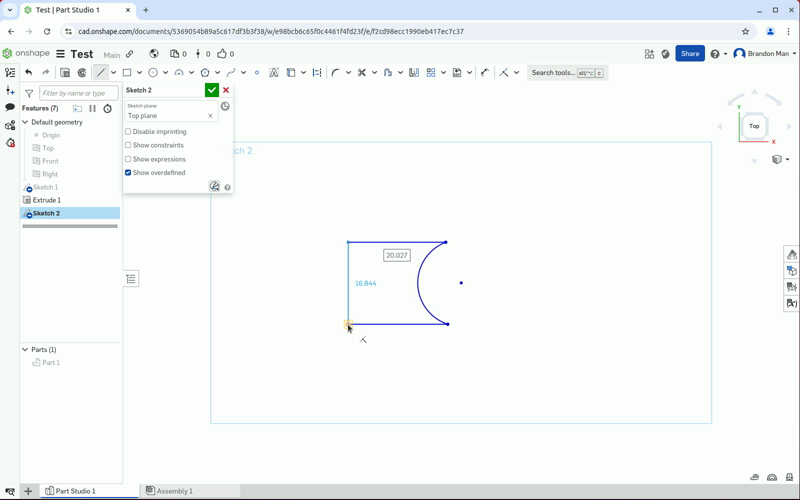
mouse_move(355, 302)
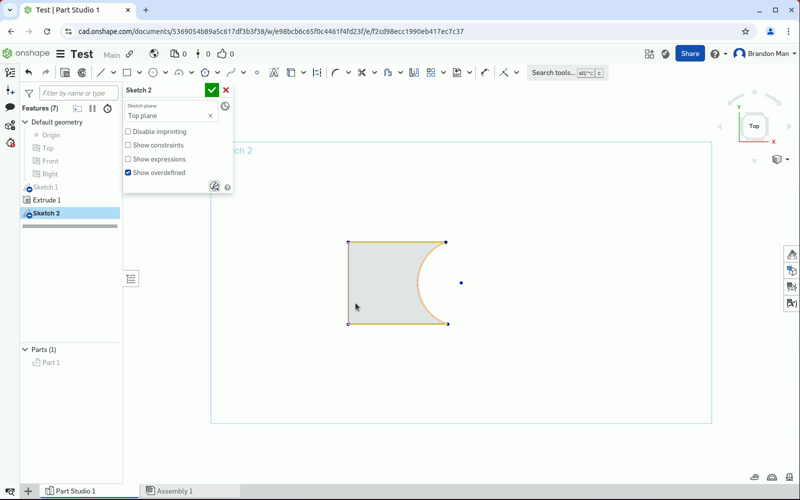
click(355, 302)
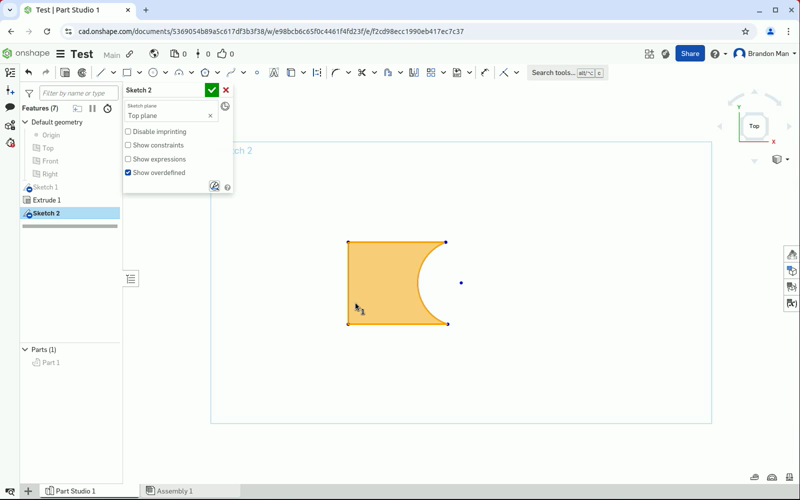
mouse_move(73, 352)
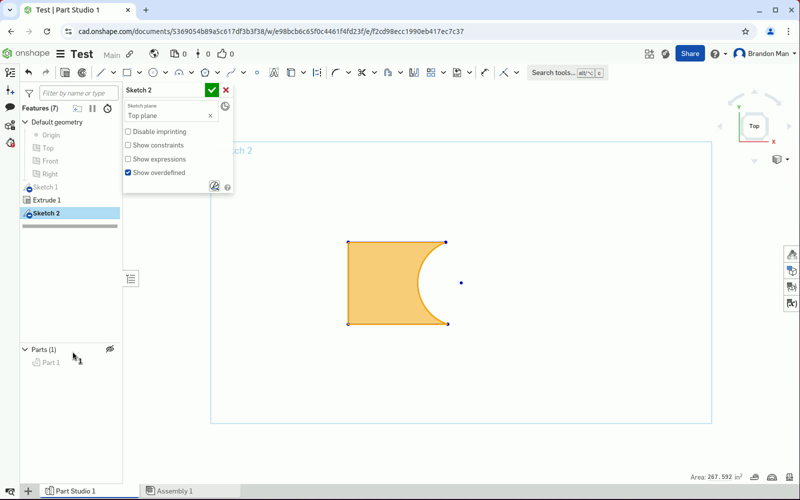
key(shift+y)
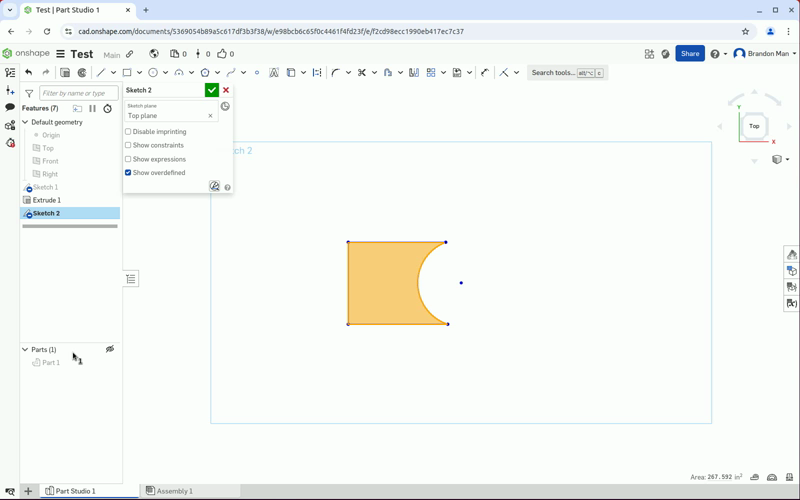
key(shift+e)
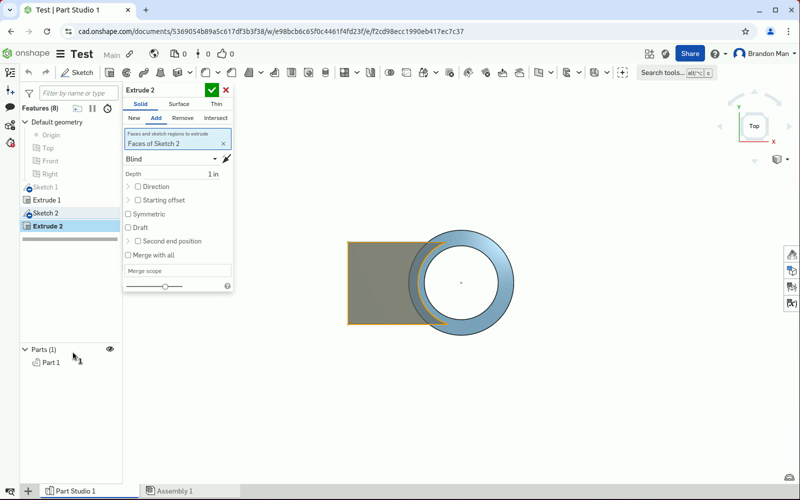
mouse_move(143, 106)
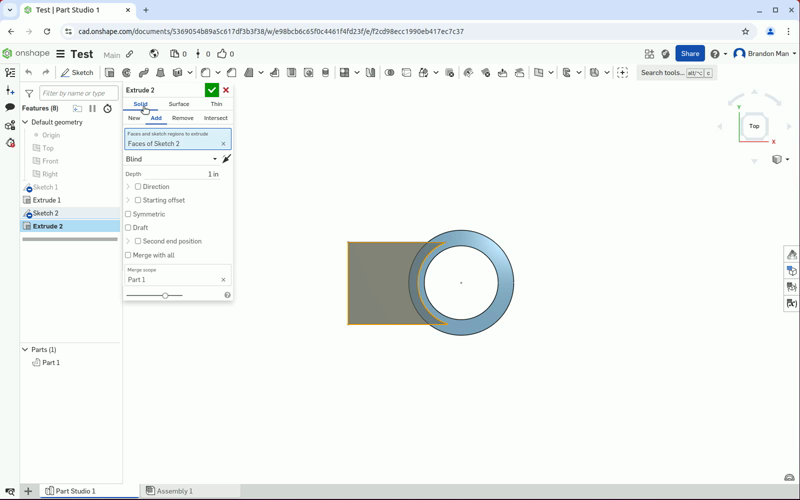
click(143, 106)
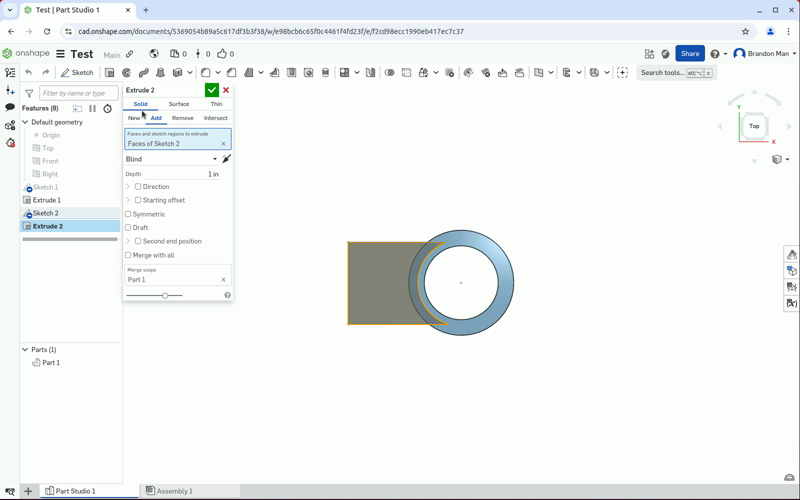
mouse_move(137, 120)
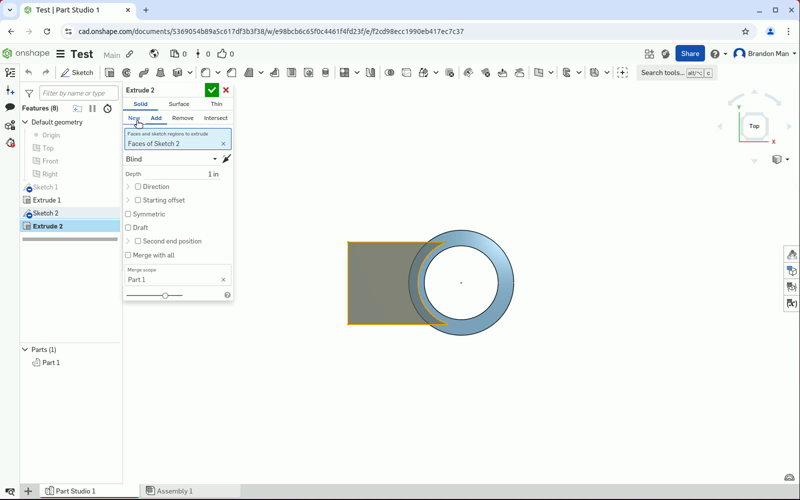
click(137, 120)
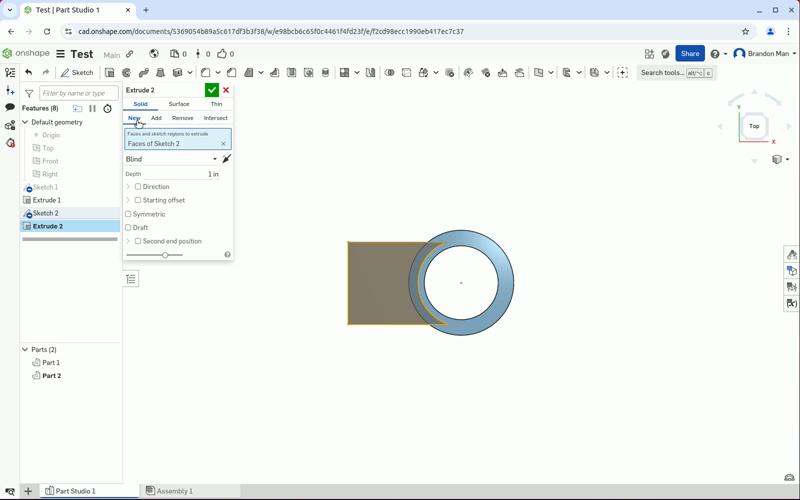
key(tab, 4)
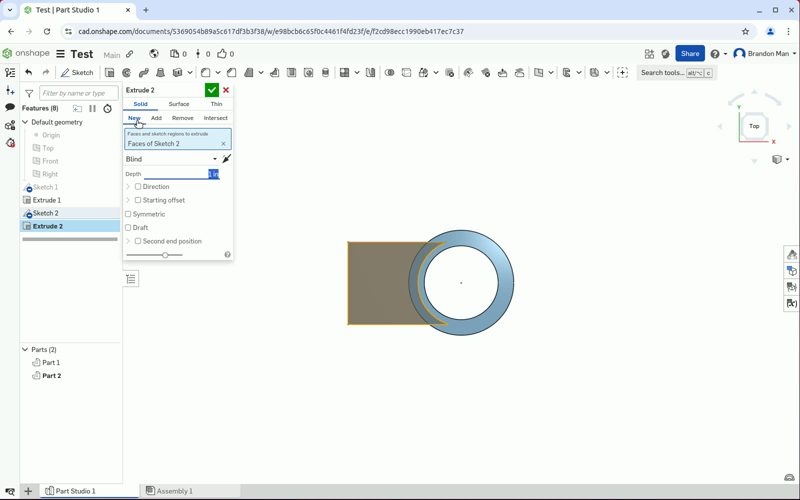
text(4.092)
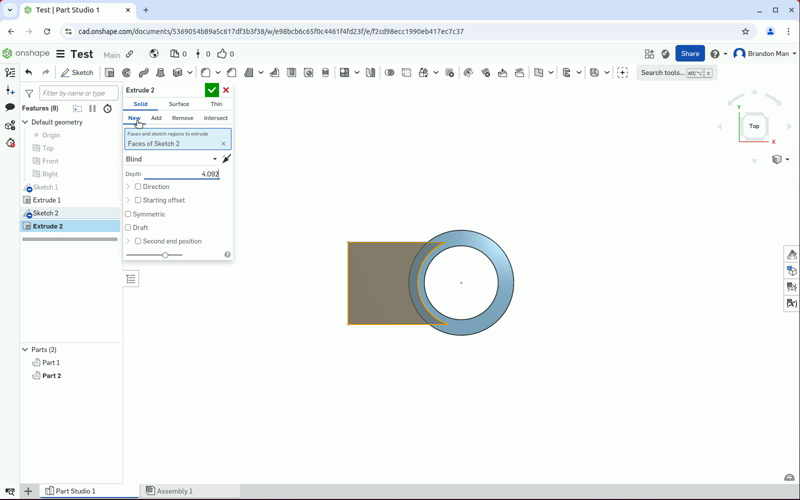
key(enter)
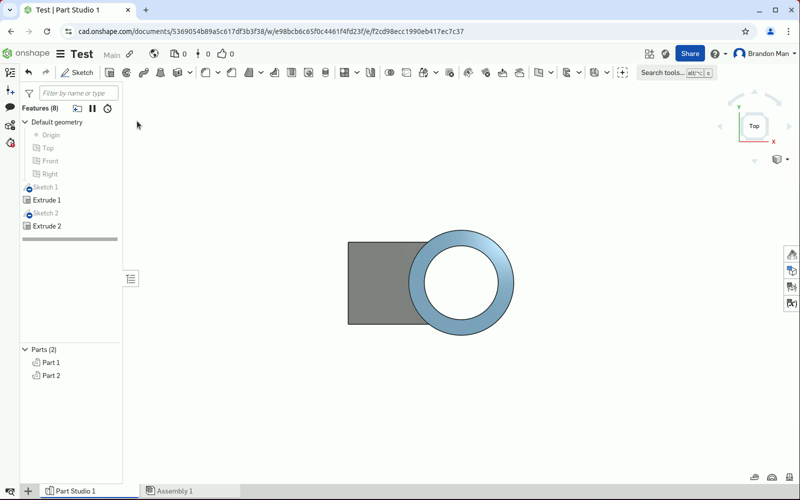
key(shift+h)
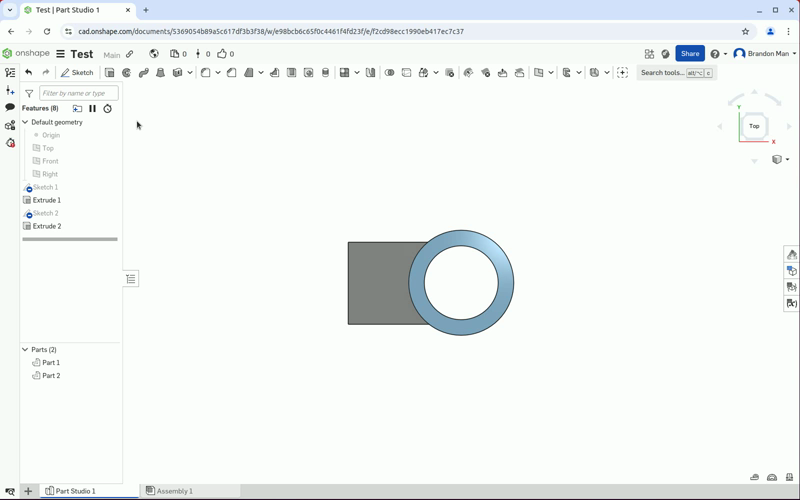
key(shift+h)
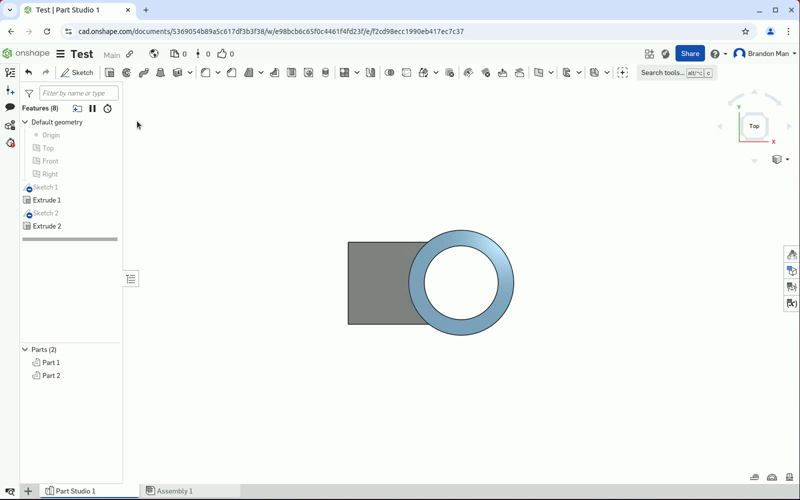
mouse_move(73, 189)
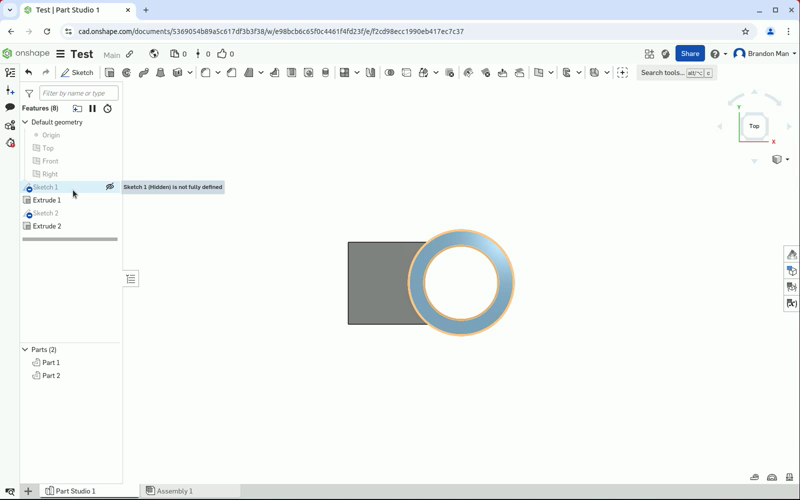
click(73, 189)
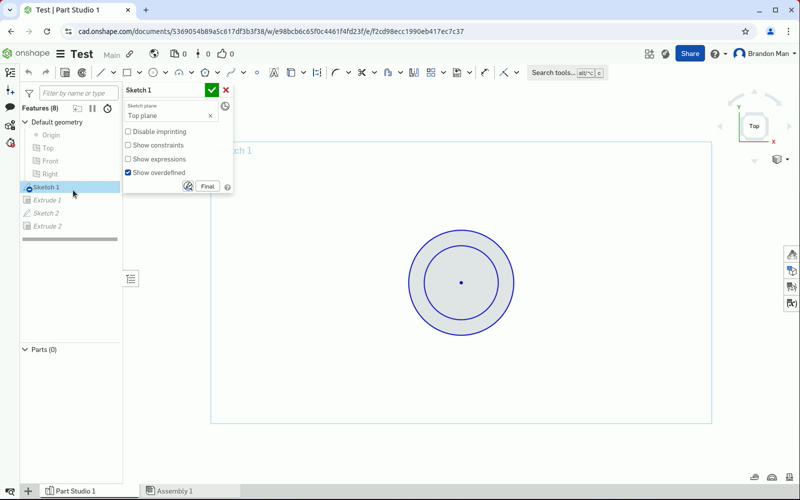
mouse_move(229, 92)
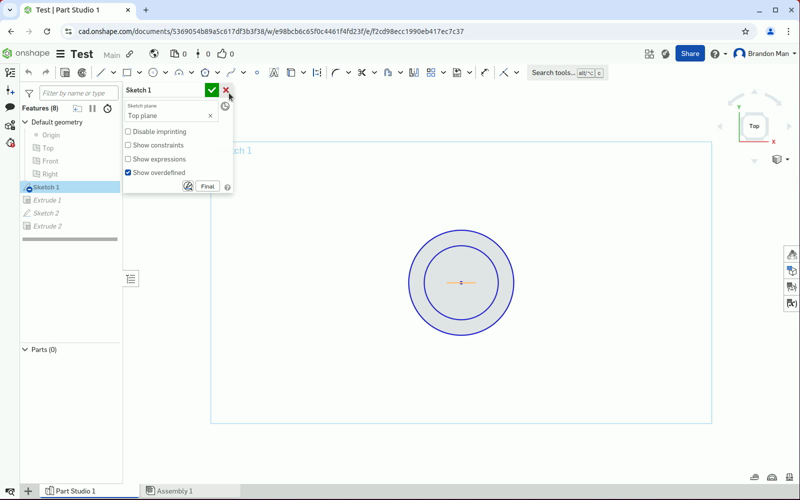
click(229, 92)
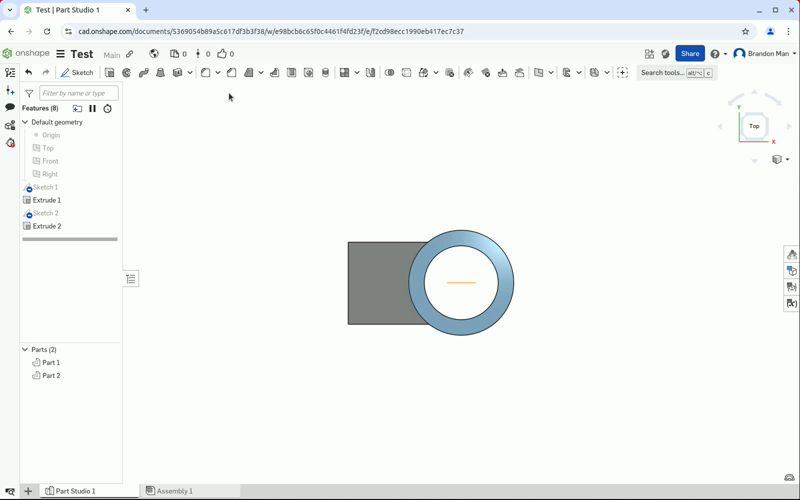
mouse_move(73, 352)
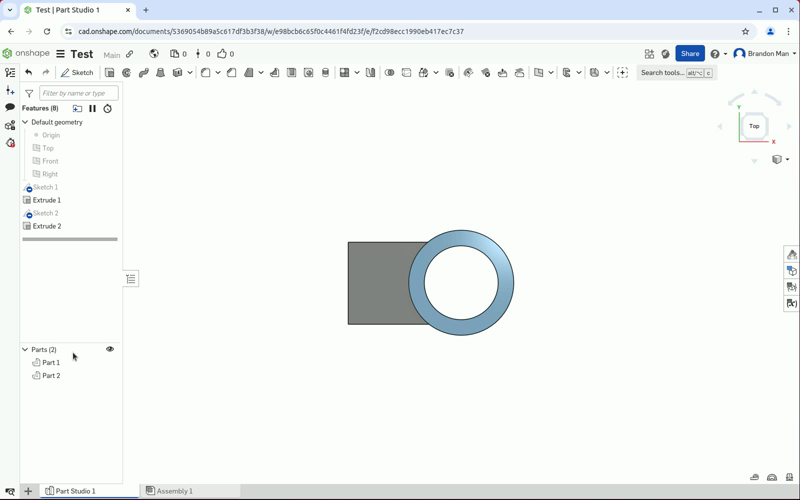
key(y)
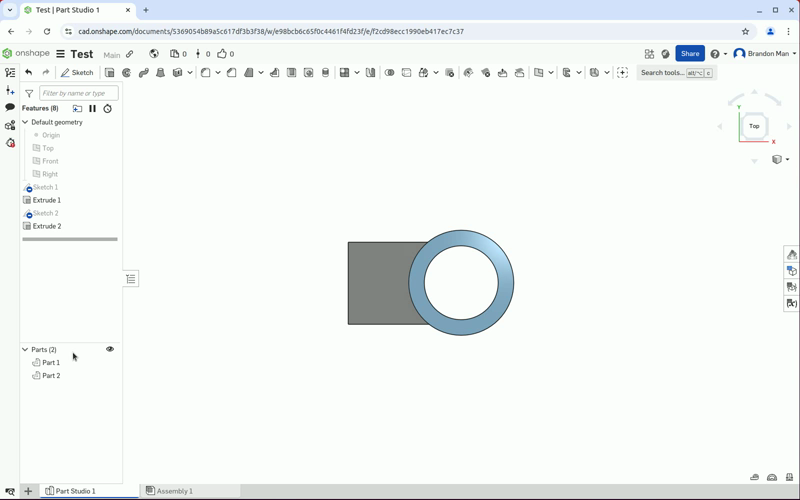
key(shift+p)
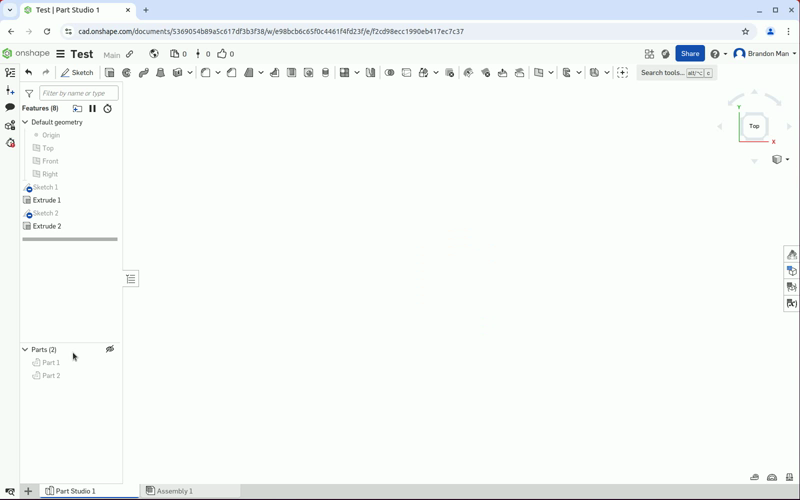
key(space)
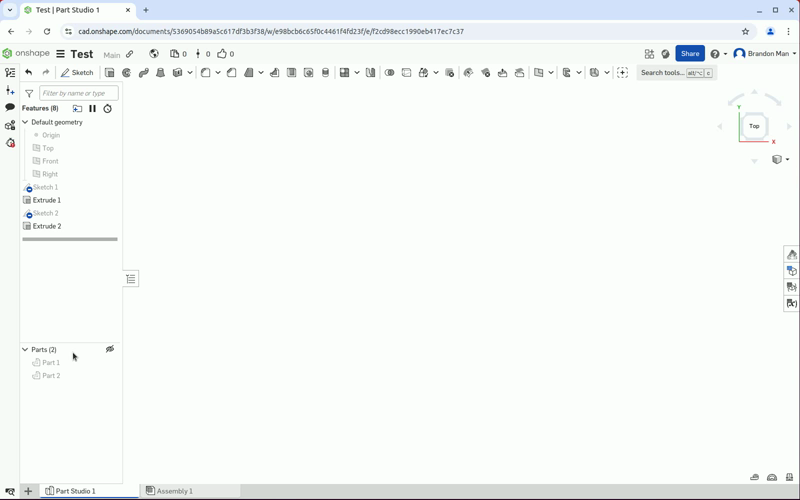
key_down(shift)
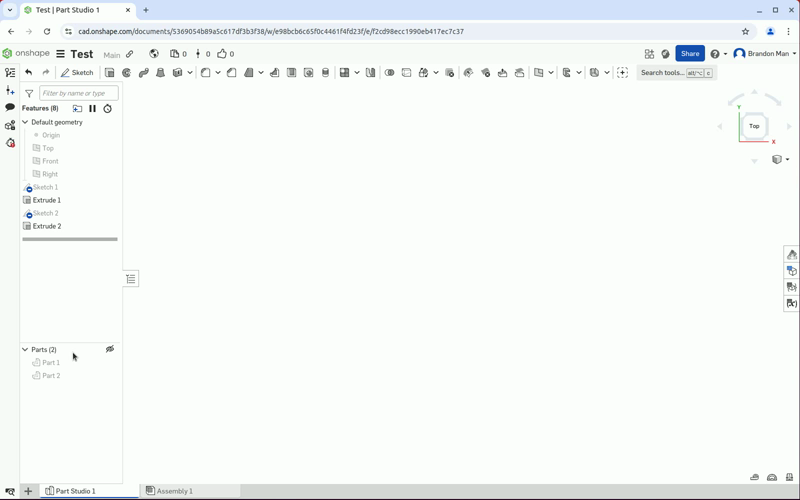
key(up)
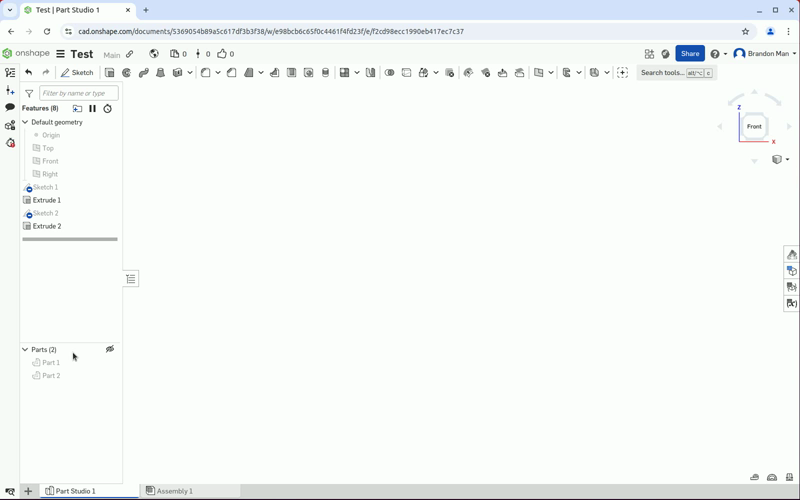
key_up(shift)
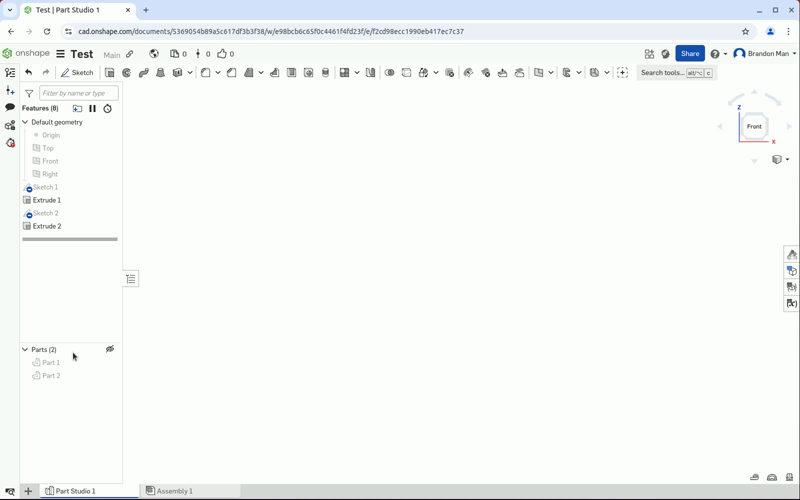
mouse_move(73, 352)
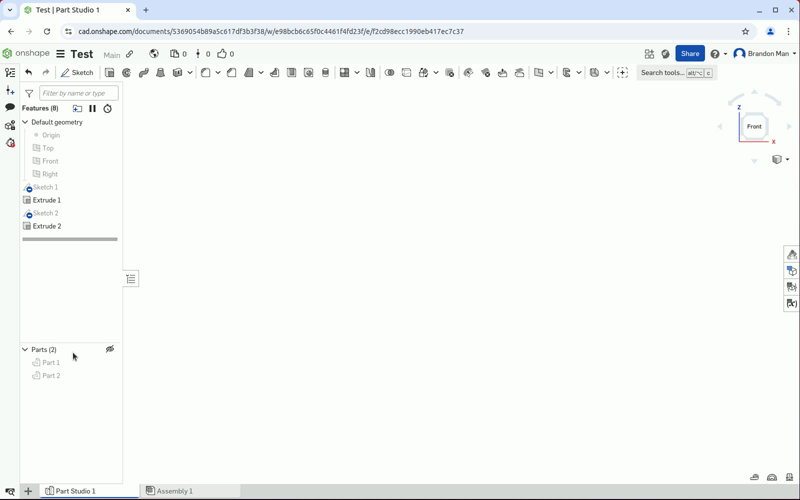
key(shift+y)
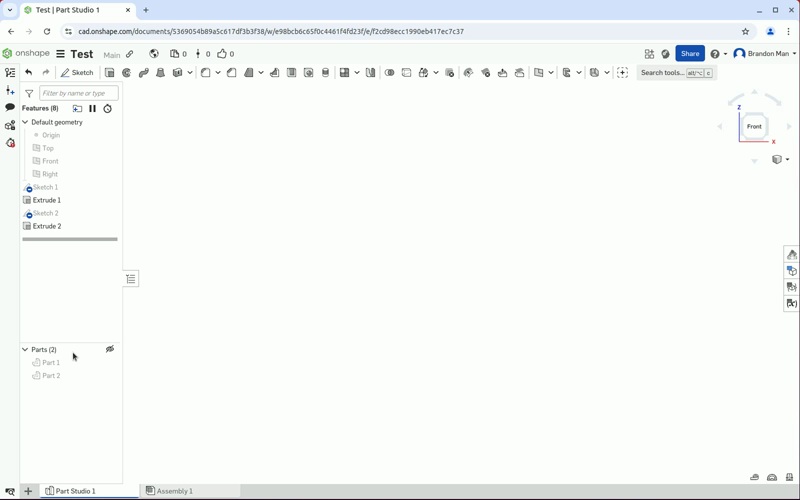
key(shift+s)
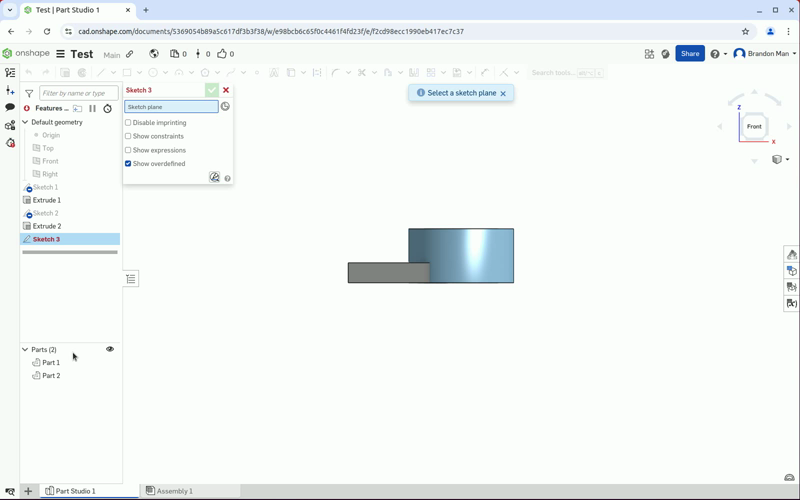
mouse_move(73, 163)
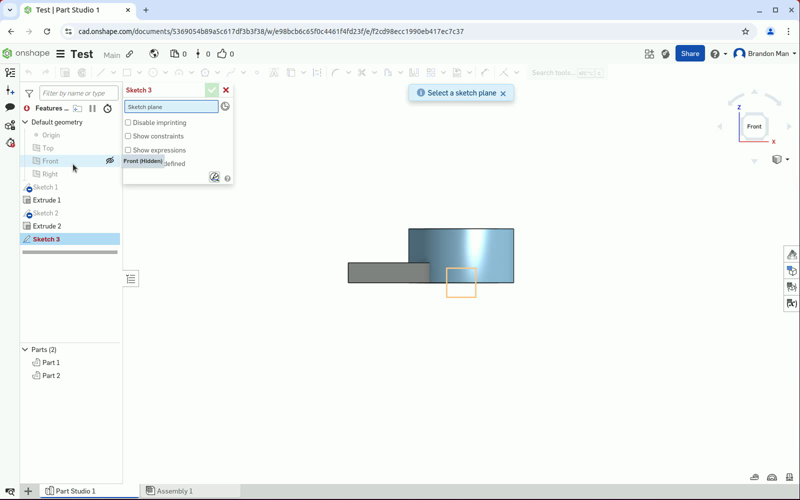
click(73, 163)
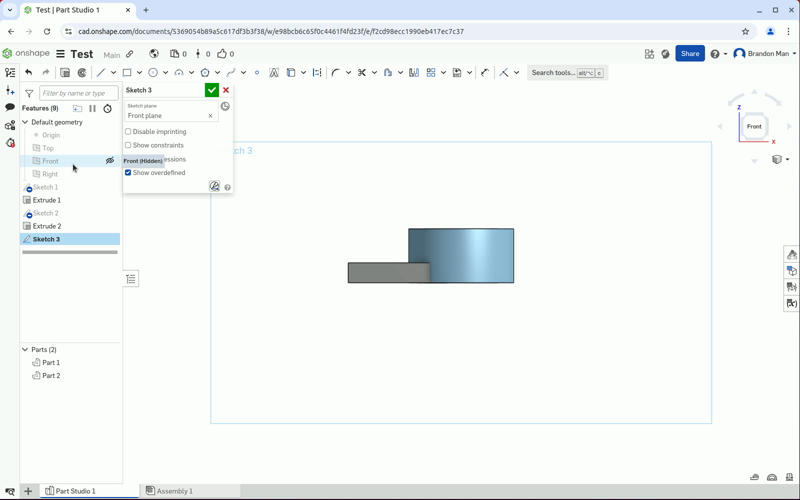
mouse_move(73, 352)
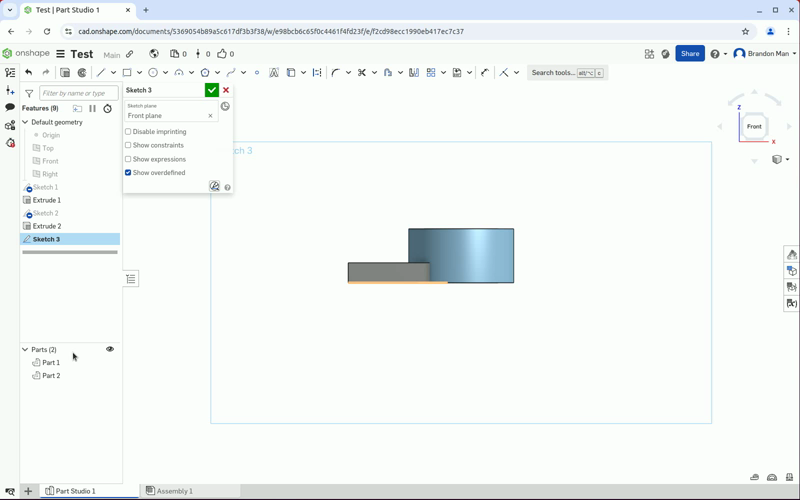
key(y)
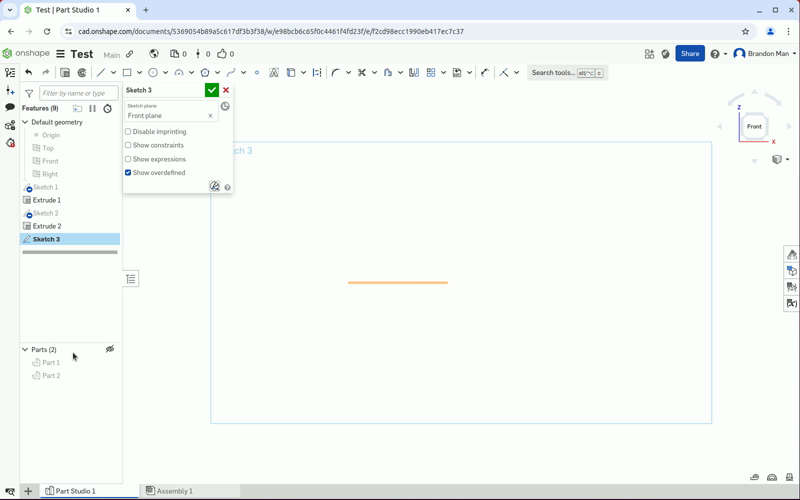
key(l)
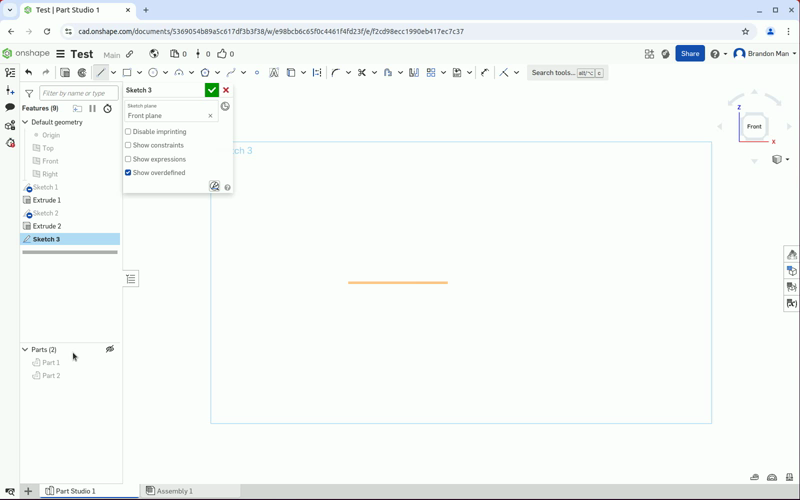
key_down(shift)
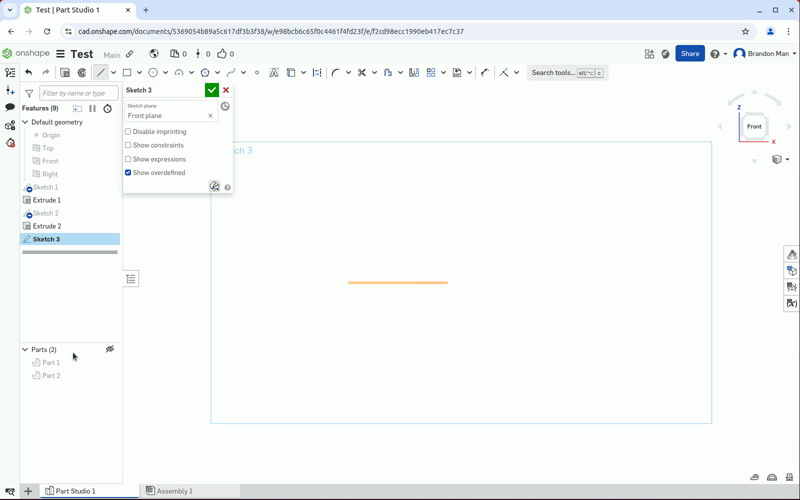
mouse_move(359, 265)
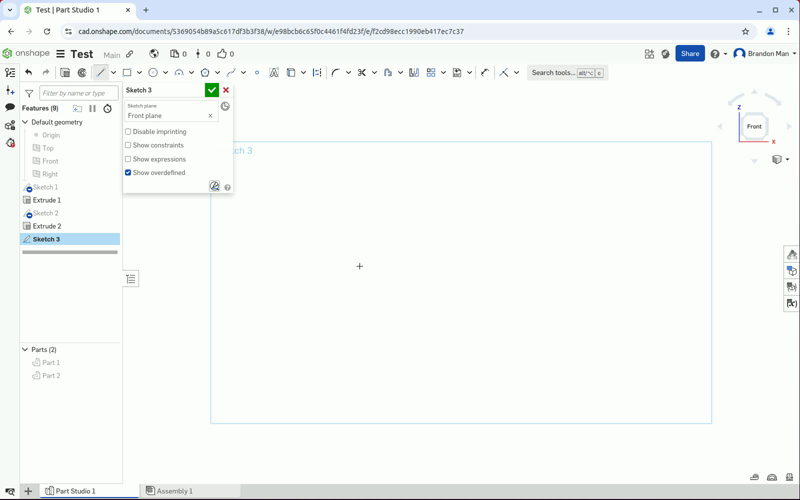
click(359, 265)
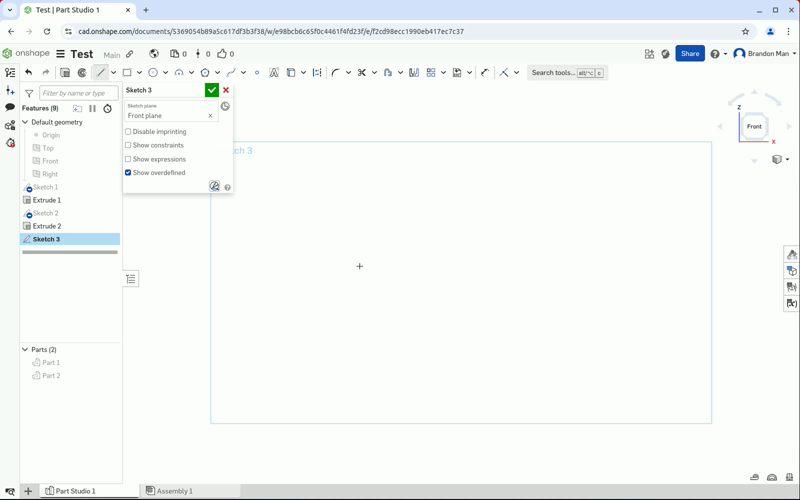
key_up(shift)
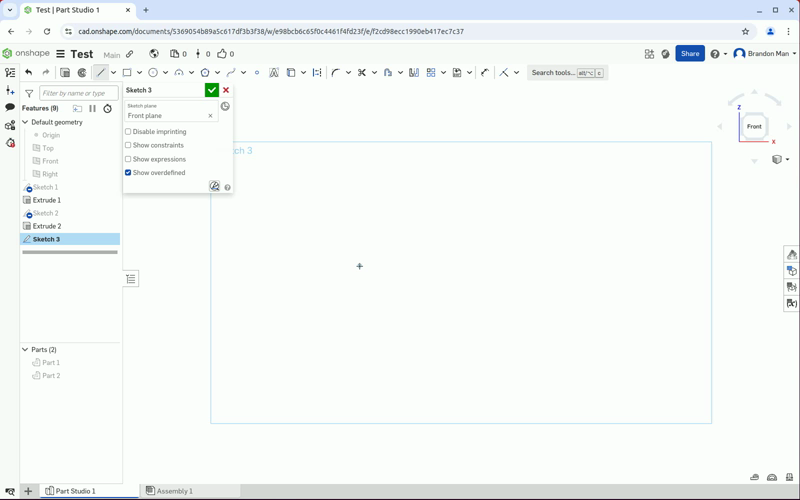
key_down(shift)
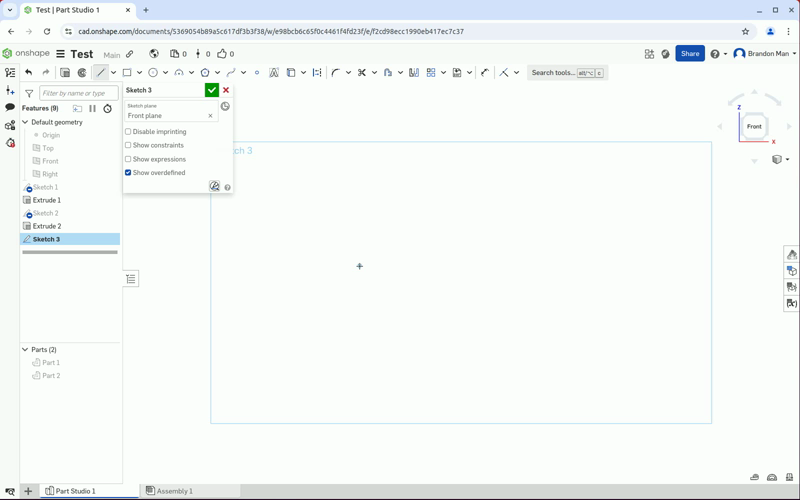
mouse_move(389, 265)
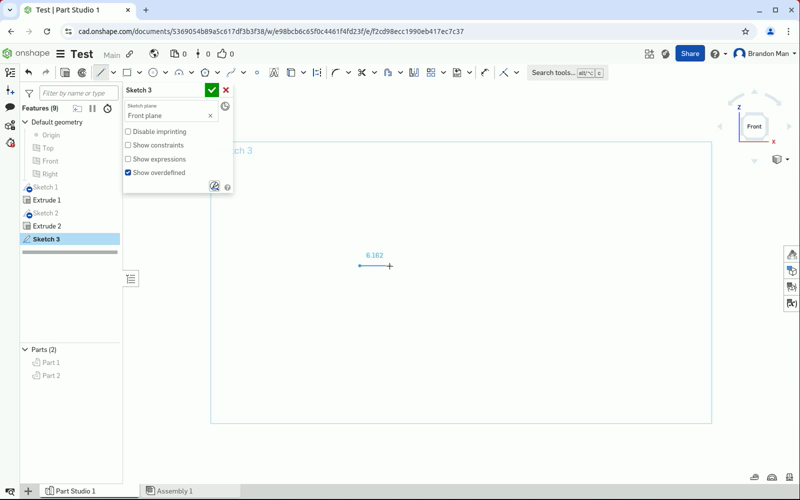
mouse_move(412, 265)
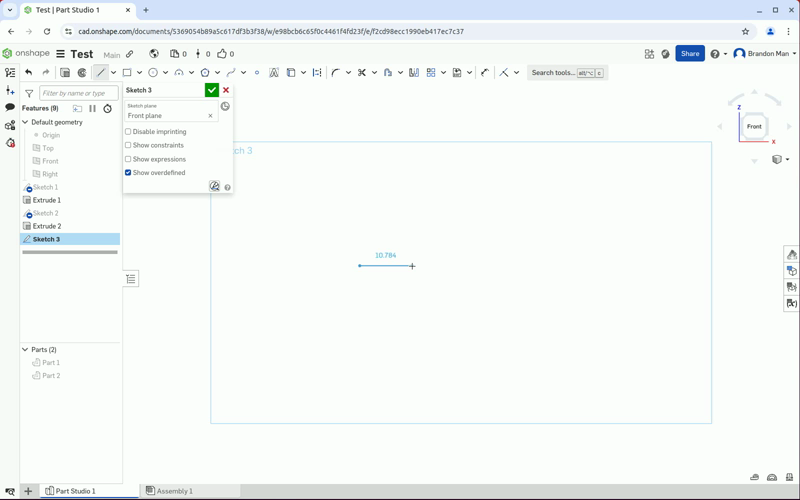
click(412, 265)
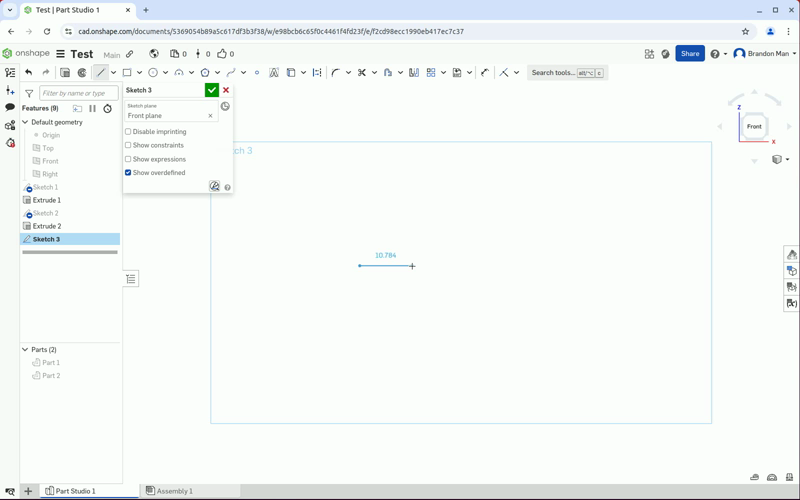
key_up(shift)
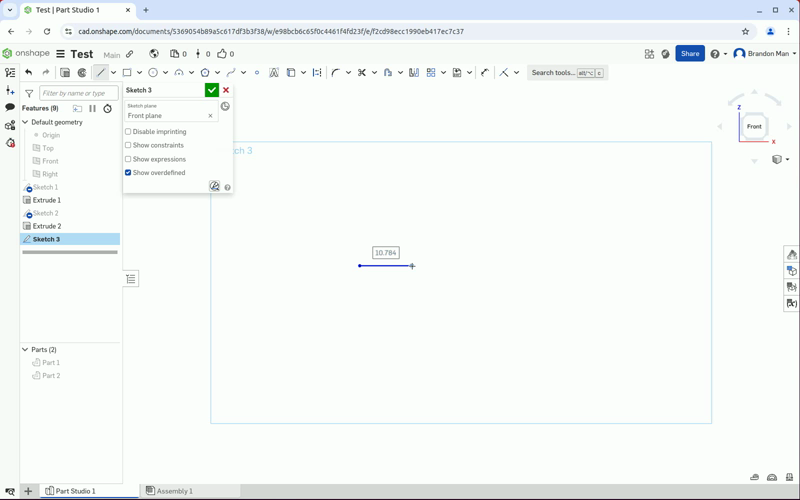
key_down(shift)
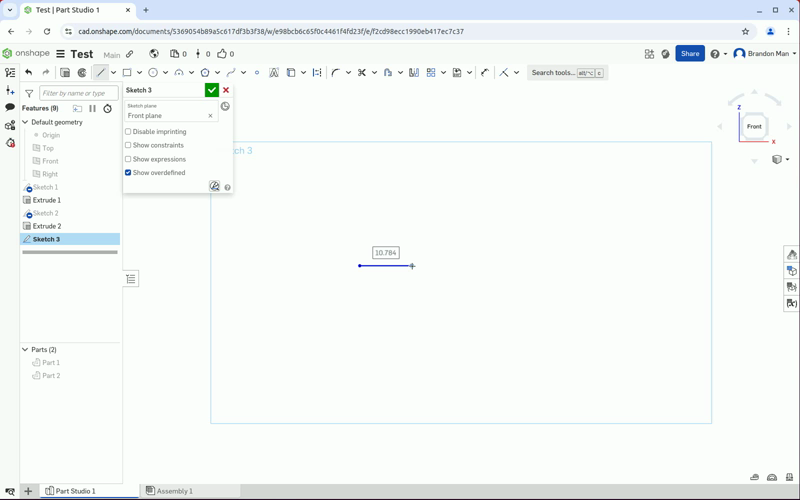
mouse_move(442, 265)
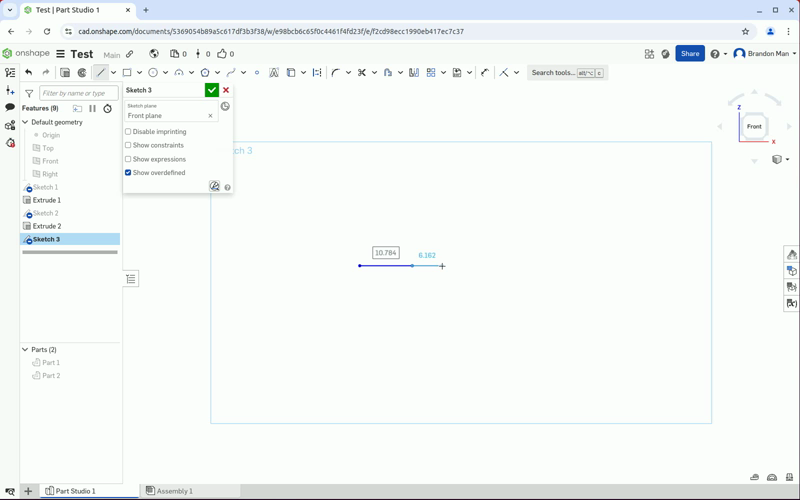
mouse_move(412, 231)
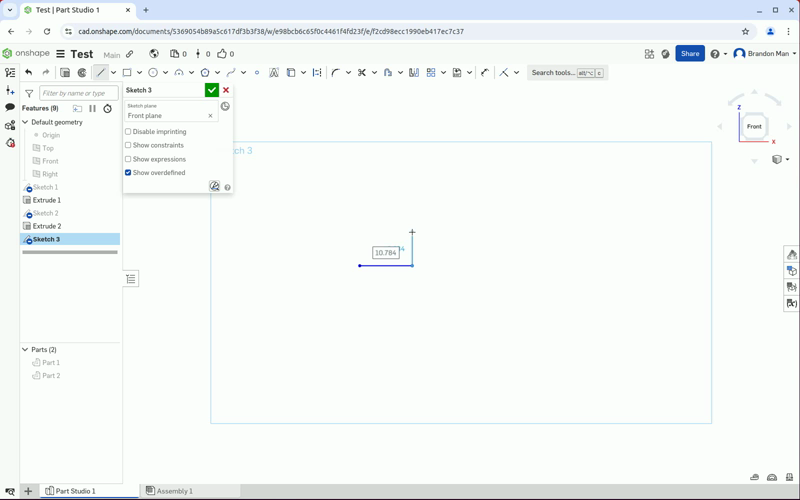
click(412, 231)
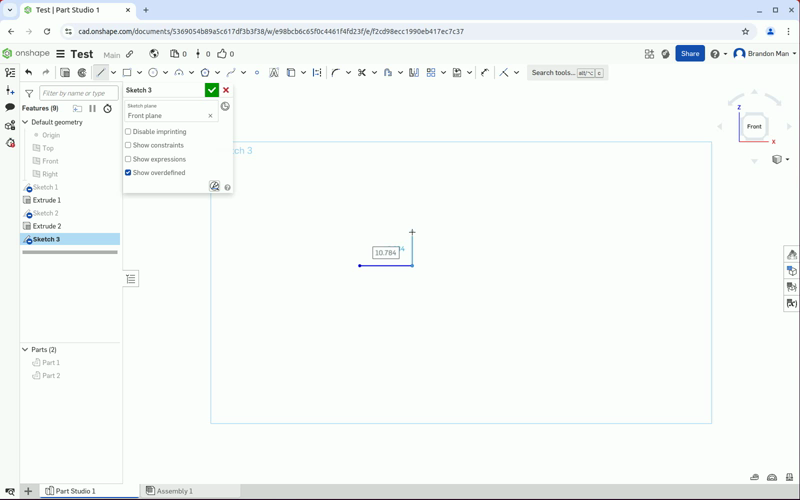
key_up(shift)
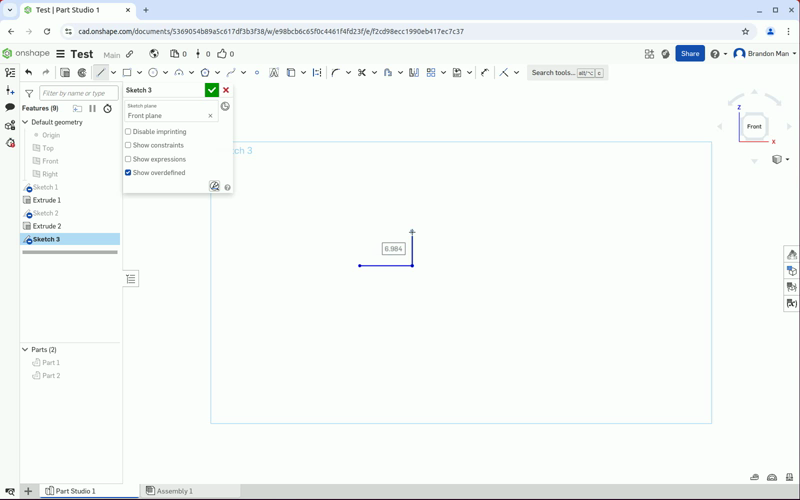
key_down(shift)
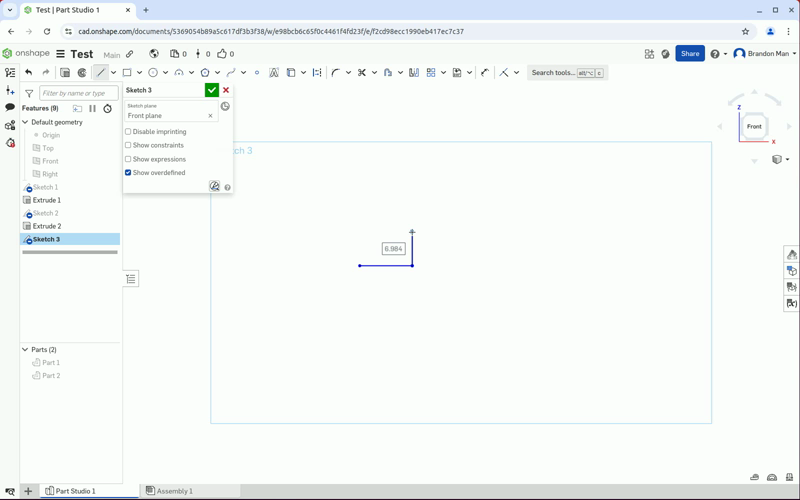
mouse_move(359, 265)
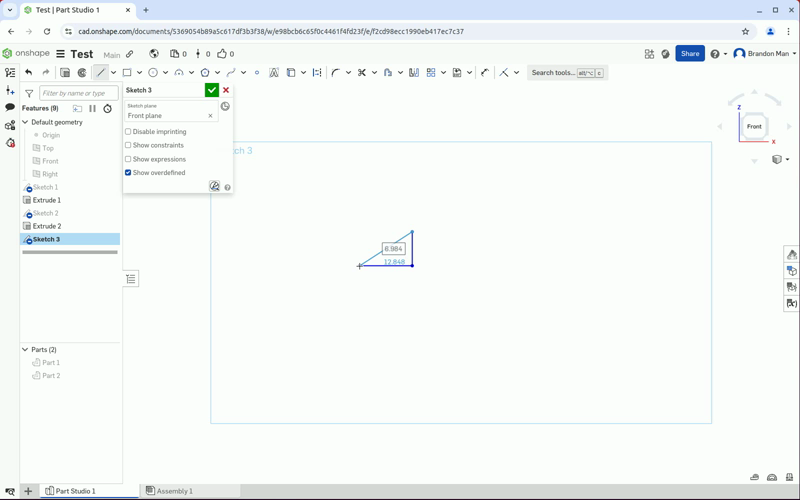
key_up(shift)
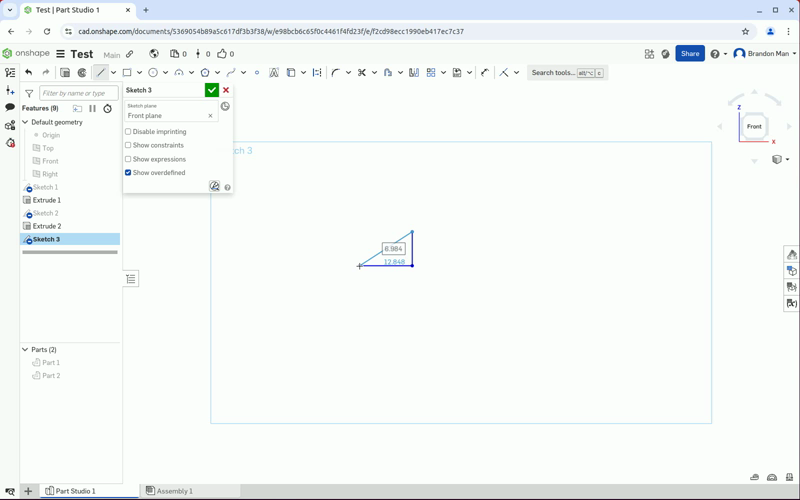
click(359, 265)
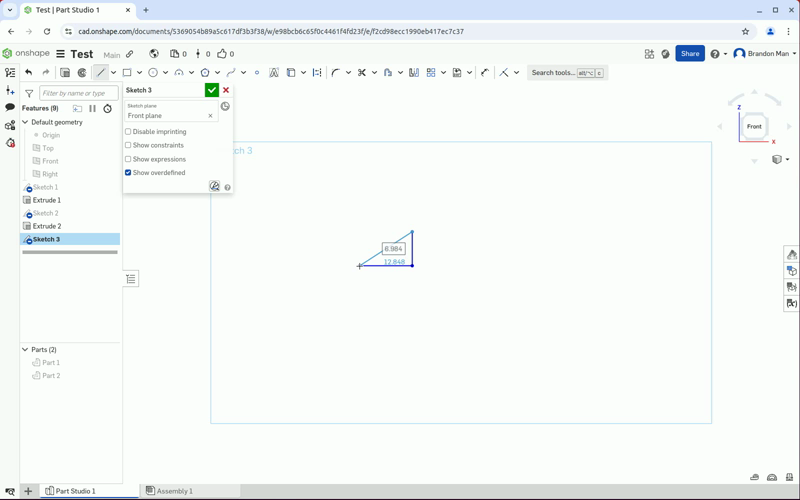
key(esc)
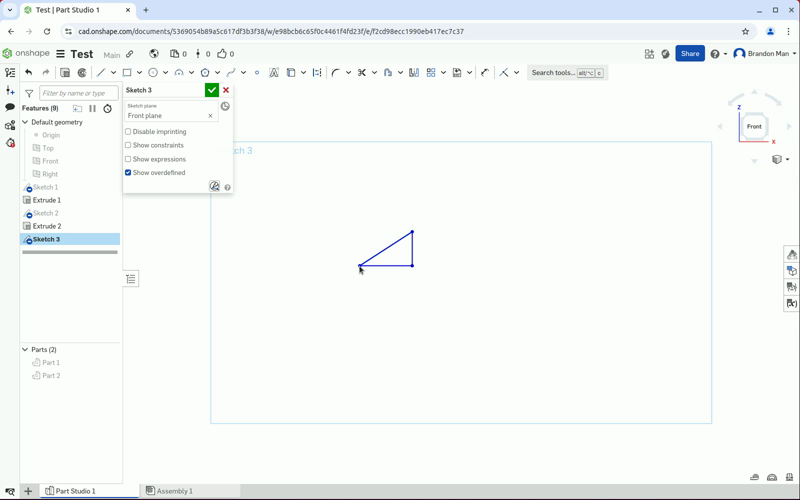
mouse_move(400, 254)
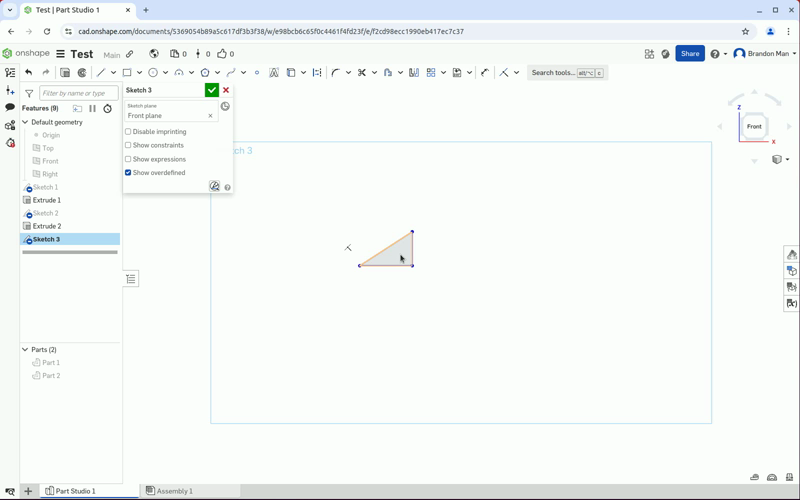
scroll(6)
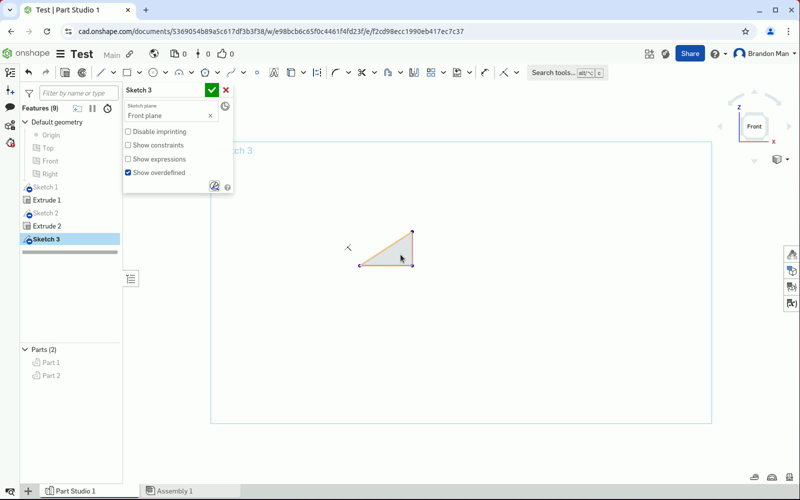
scroll(6)
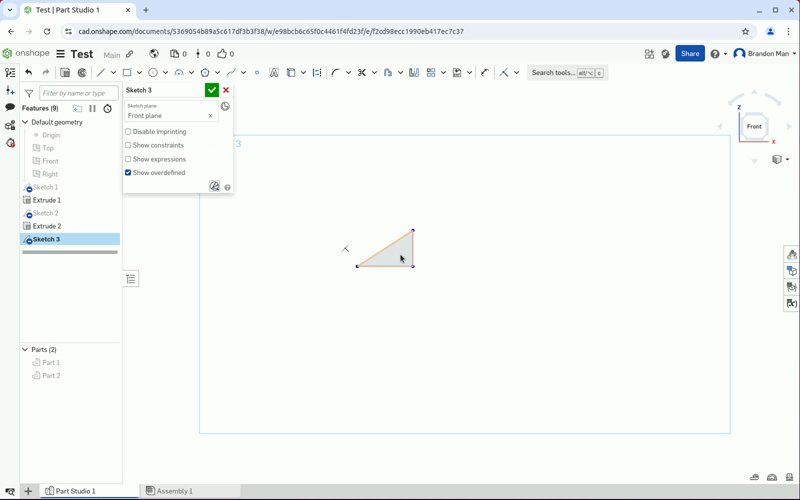
scroll(6)
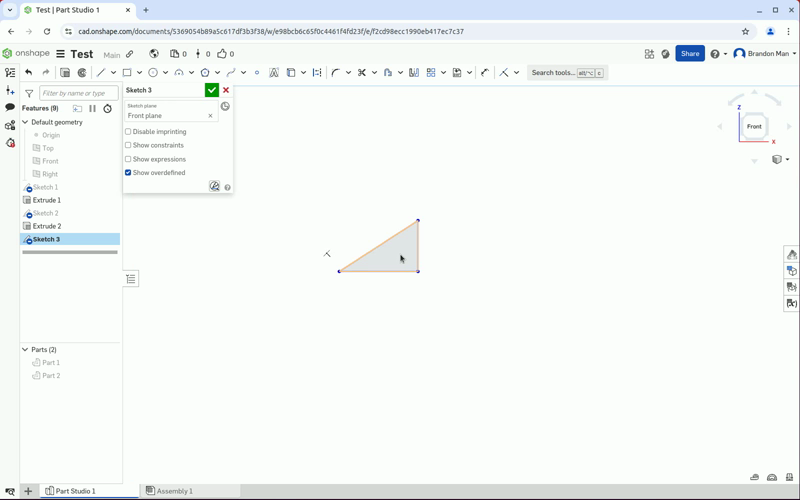
scroll(6)
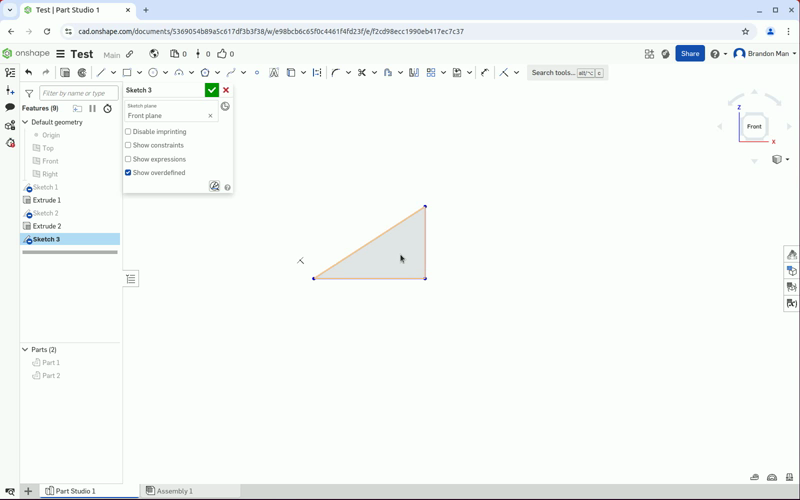
scroll(6)
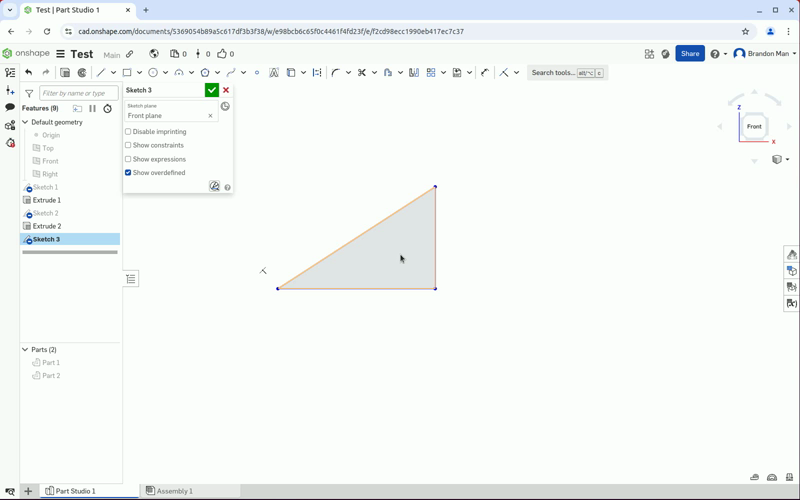
scroll(6)
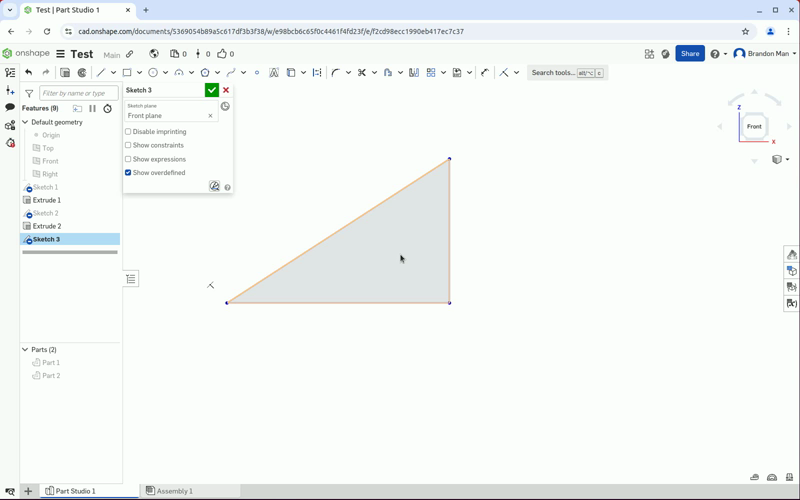
scroll(6)
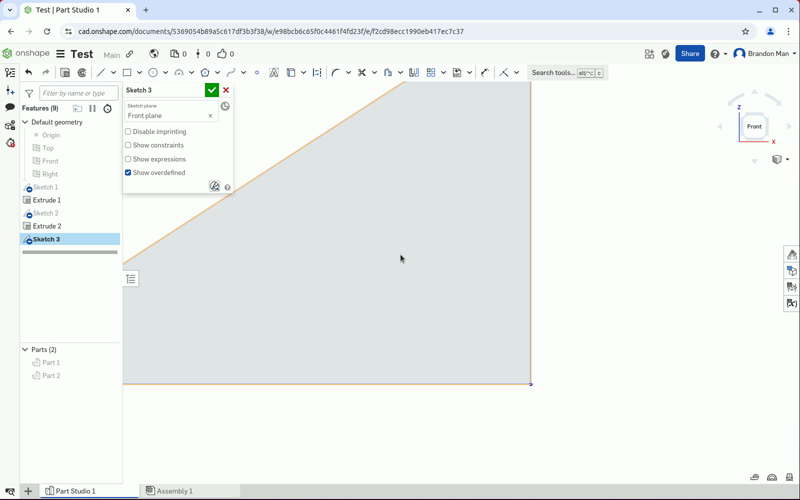
click(400, 254)
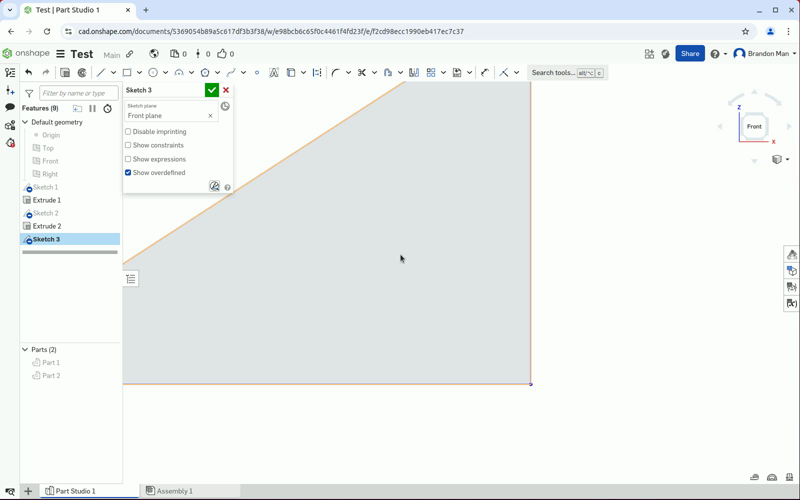
scroll(-6)
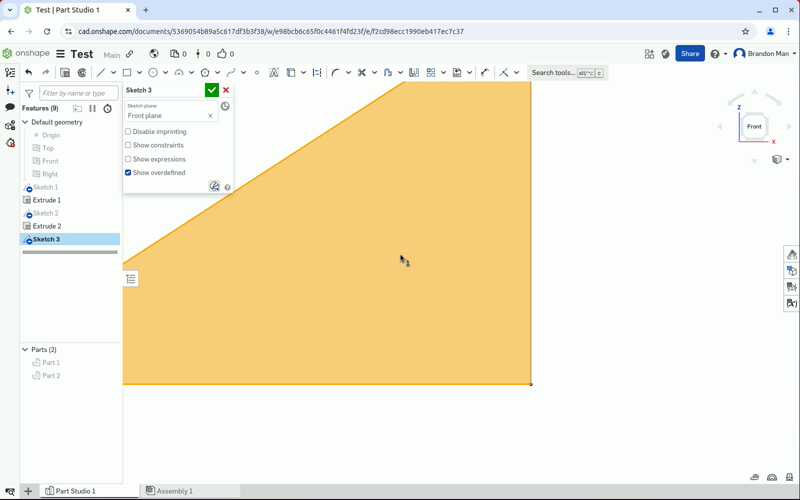
scroll(-6)
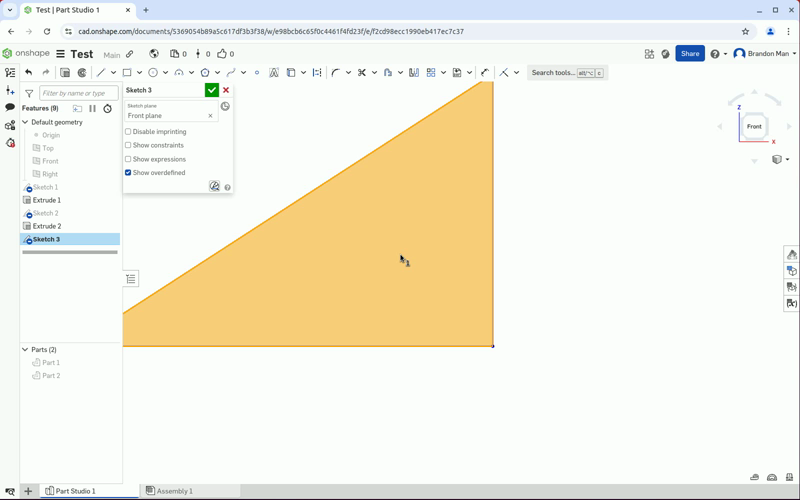
scroll(-6)
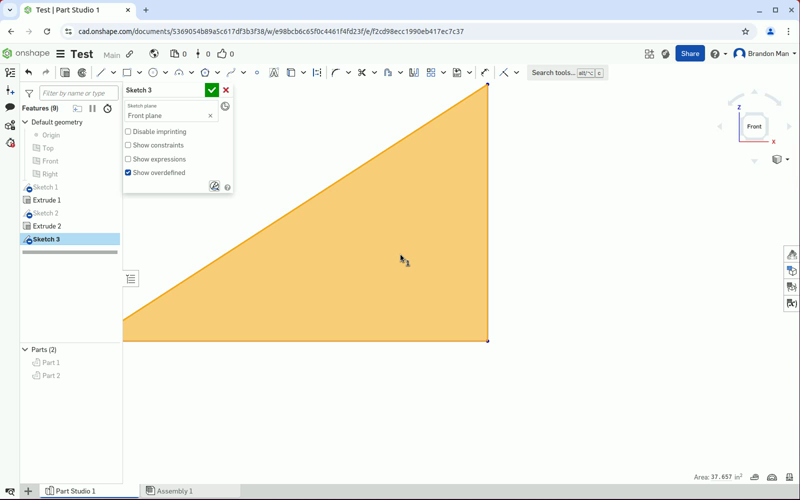
scroll(-6)
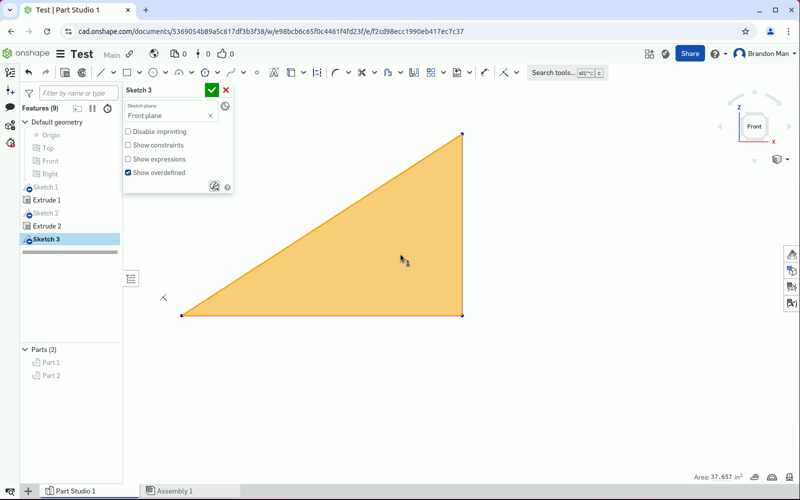
scroll(-6)
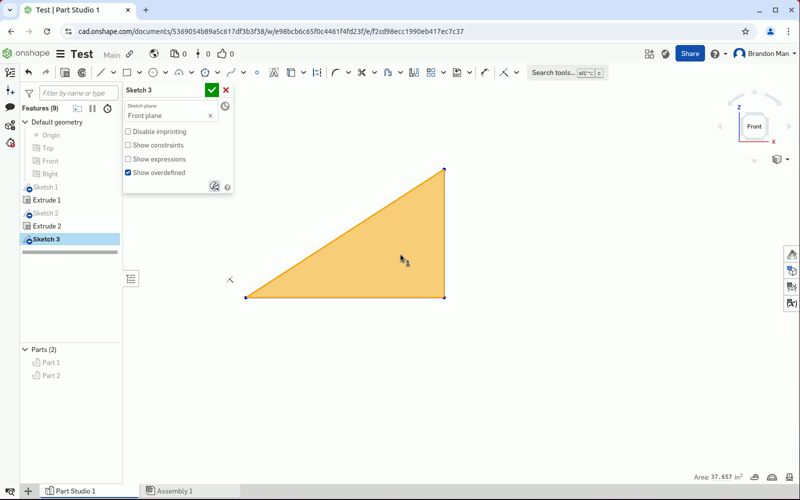
scroll(-6)
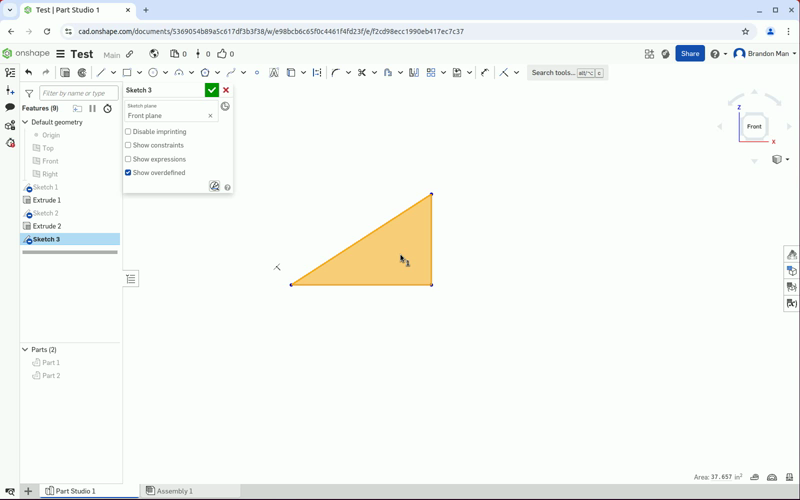
scroll(-6)
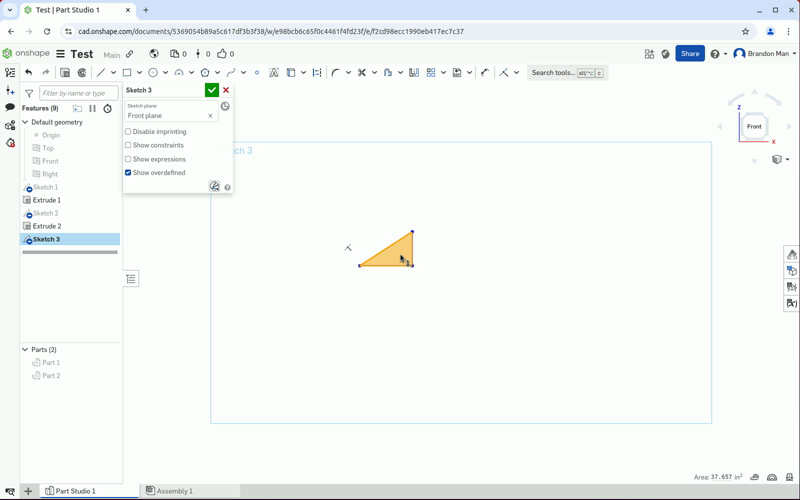
mouse_move(73, 352)
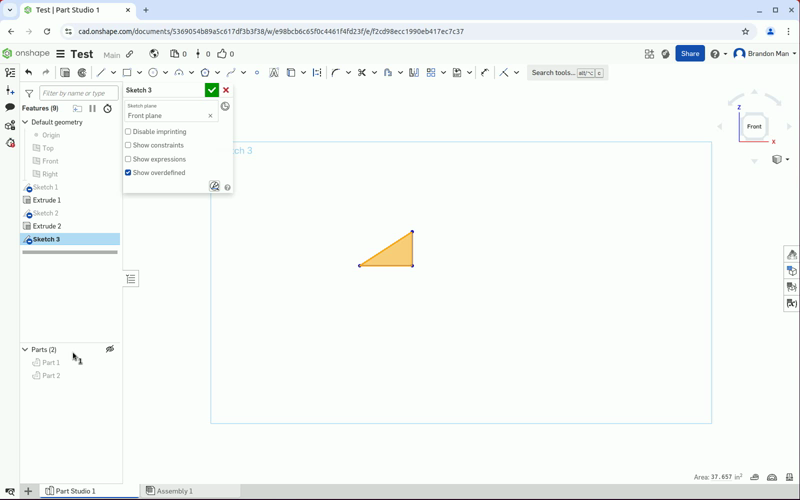
key(shift+y)
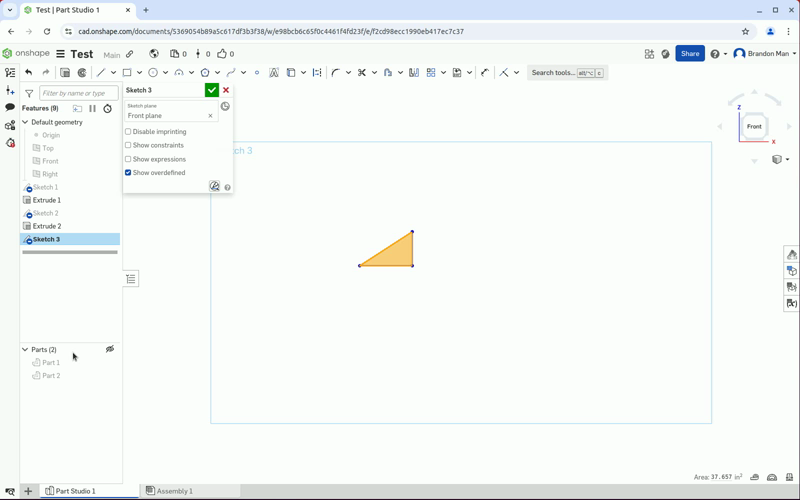
key(shift+e)
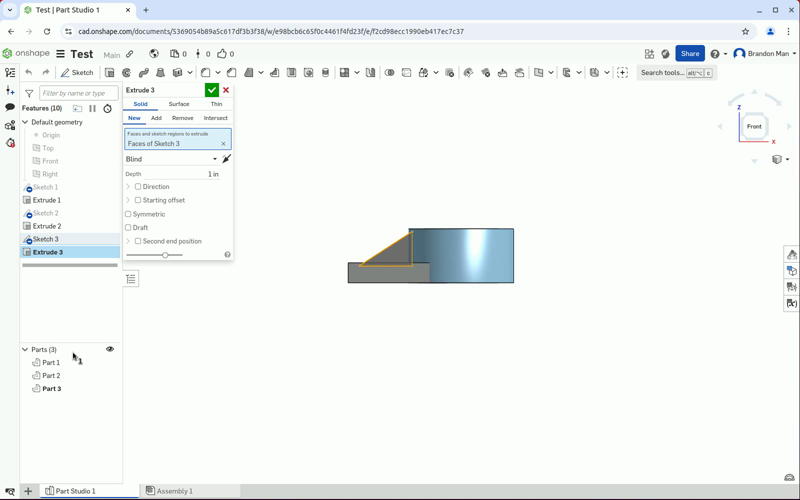
mouse_move(143, 106)
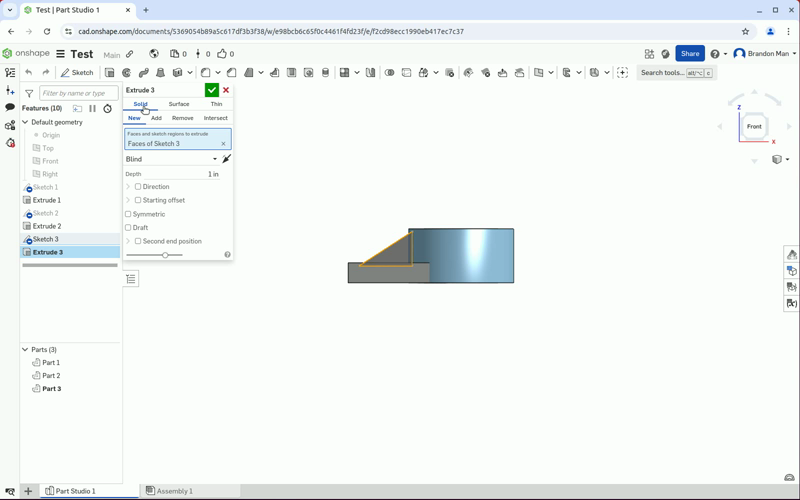
click(143, 106)
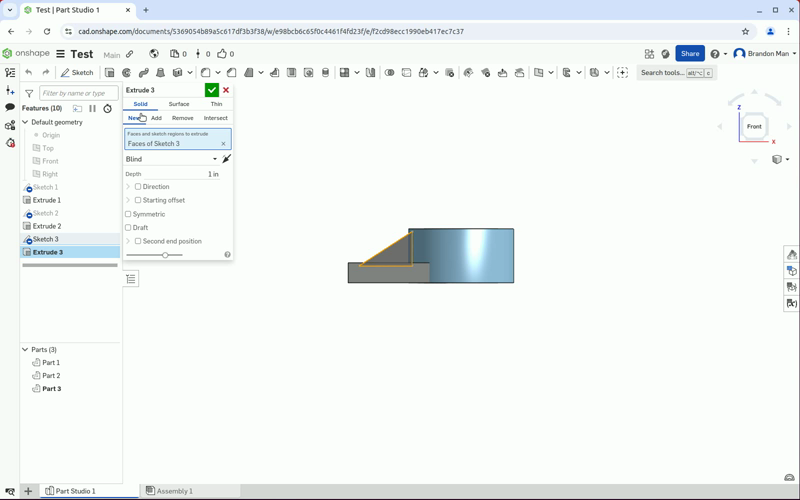
mouse_move(137, 120)
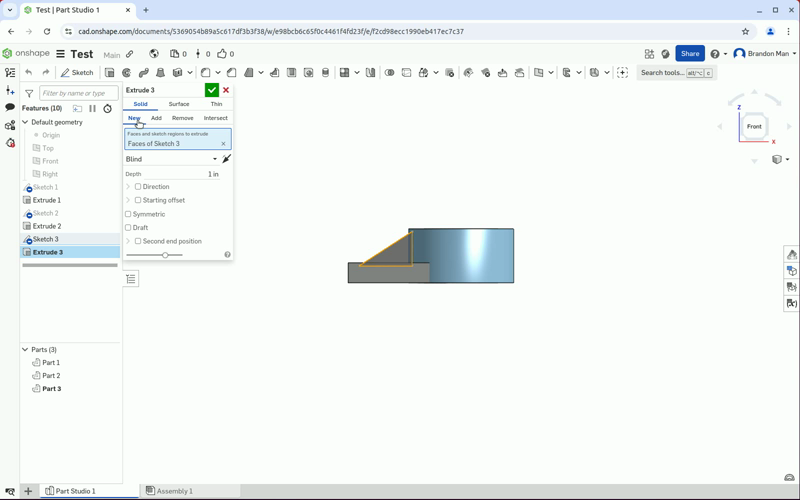
click(137, 120)
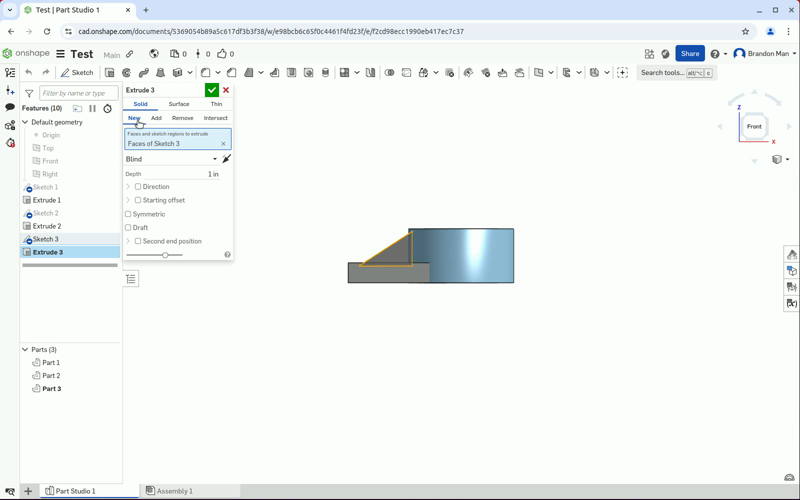
key(tab, 4)
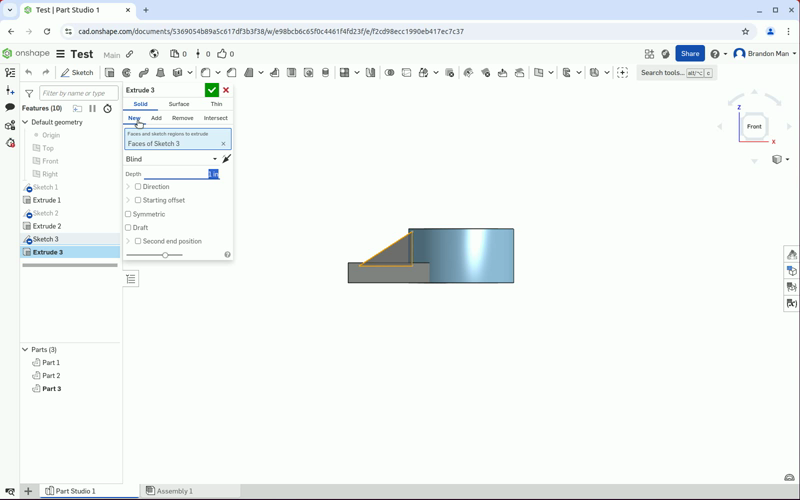
text(2.648)
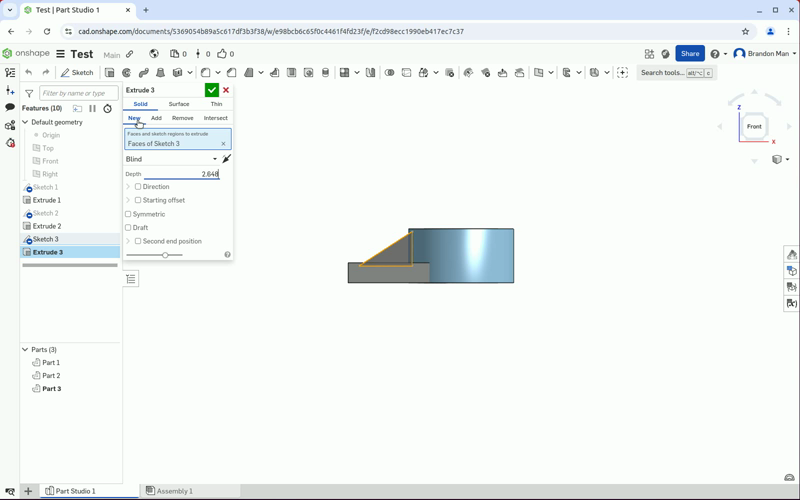
key(tab, 3)
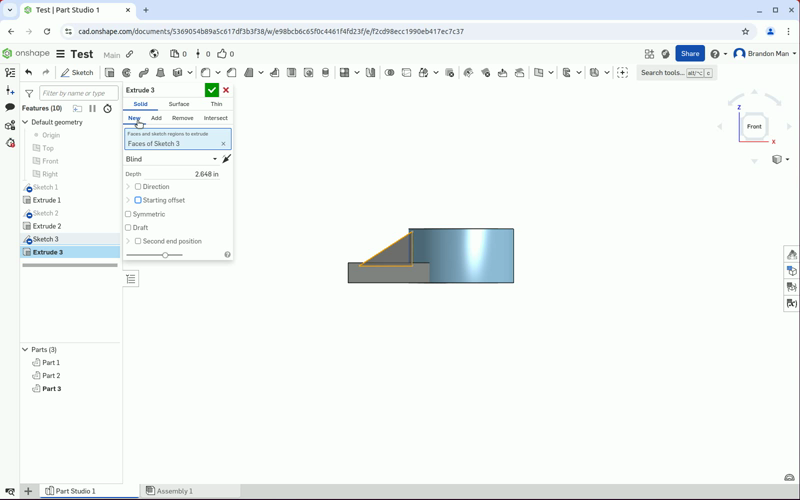
key(tab, 2)
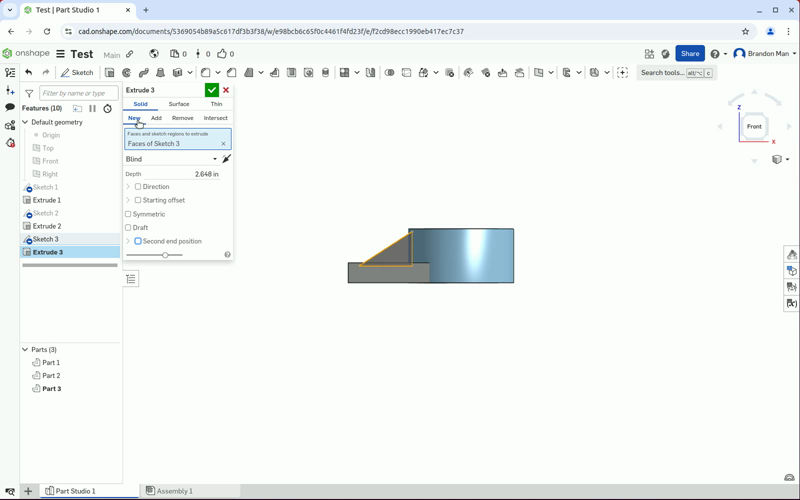
key(space)
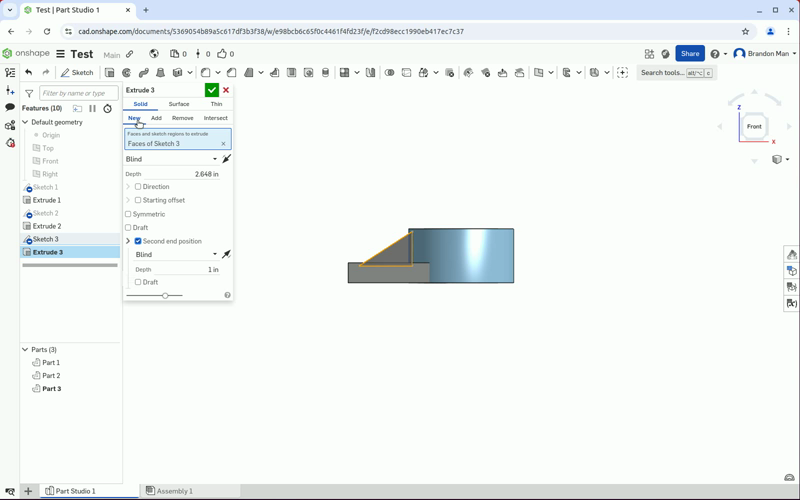
key(tab, 3)
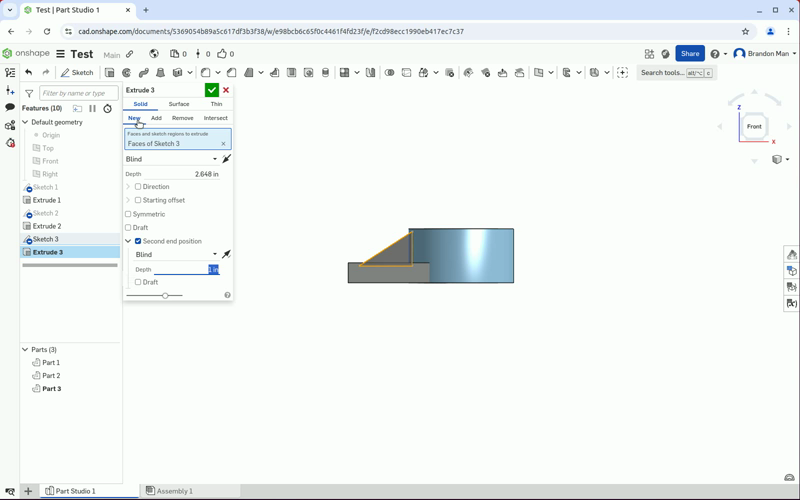
text(2.648)
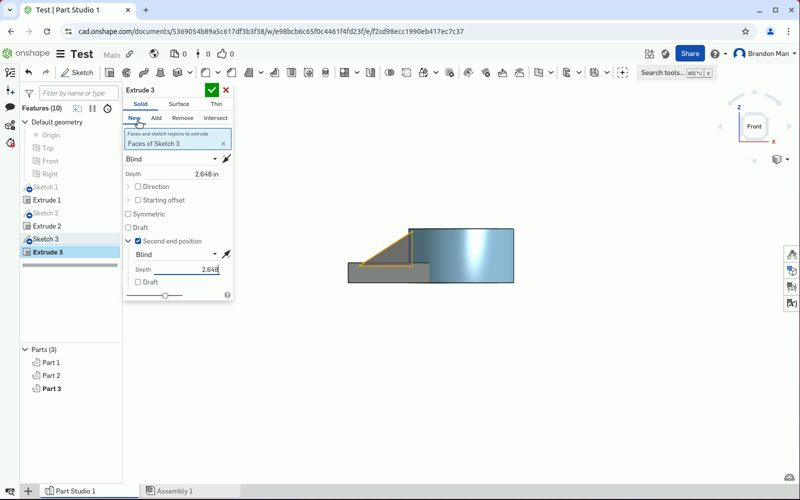
key(enter)
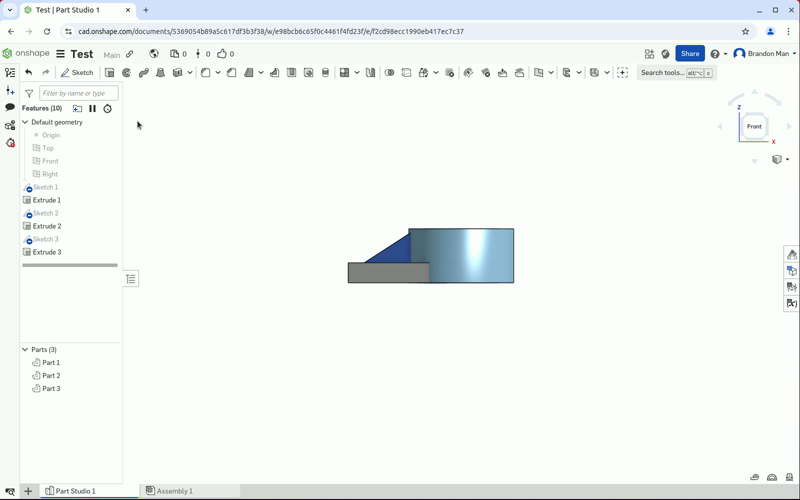
key(shift+h)
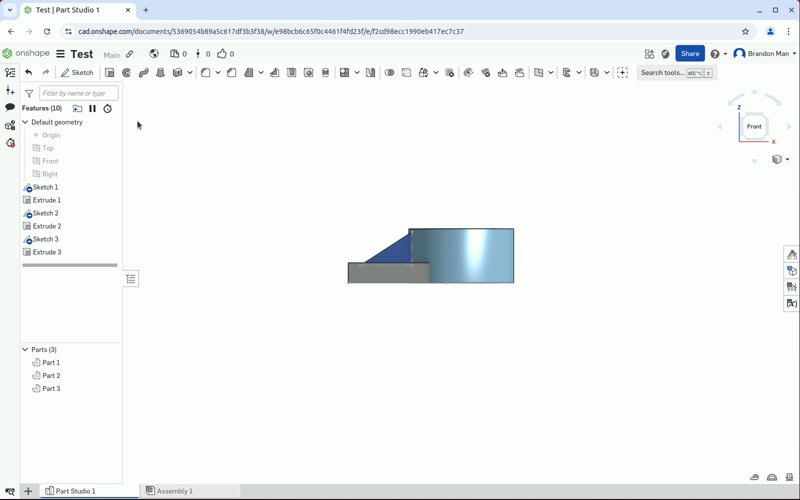
key(shift+h)
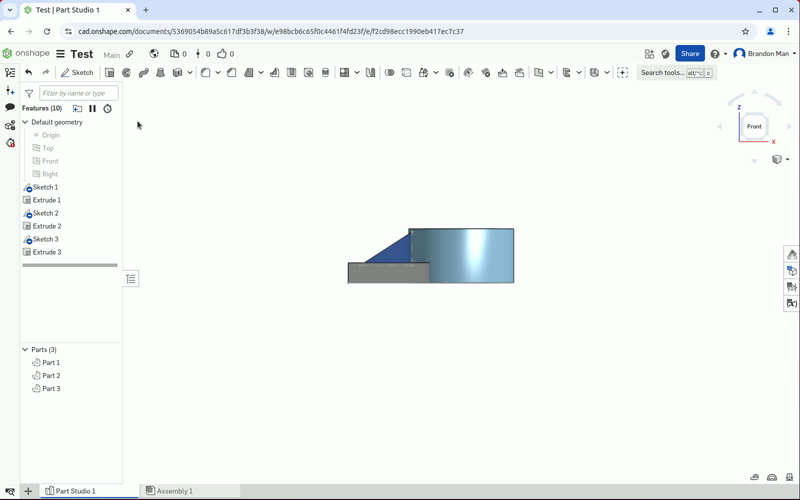
key(shift+7)
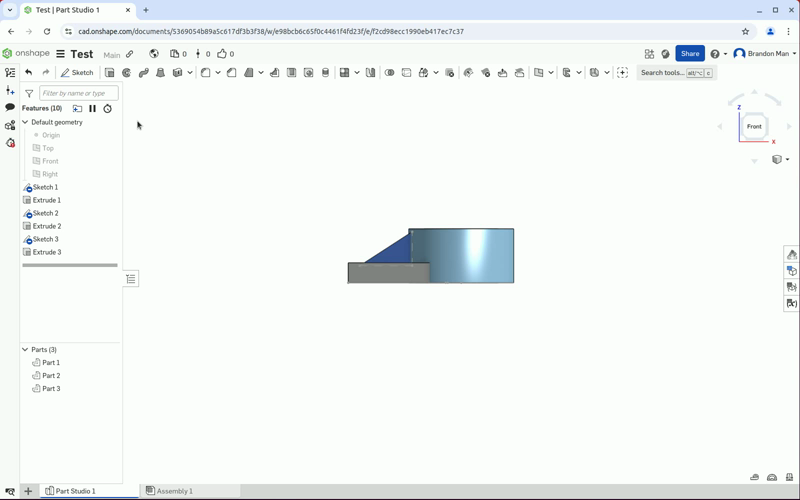
key(left, 2)
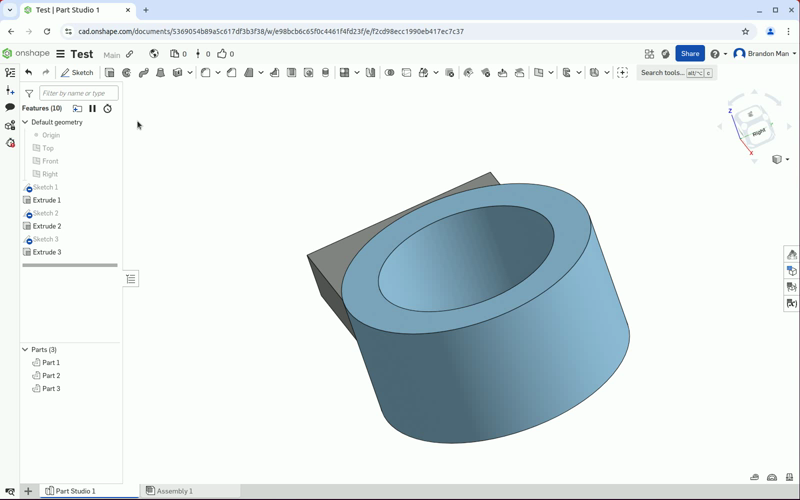
key(down, 2)
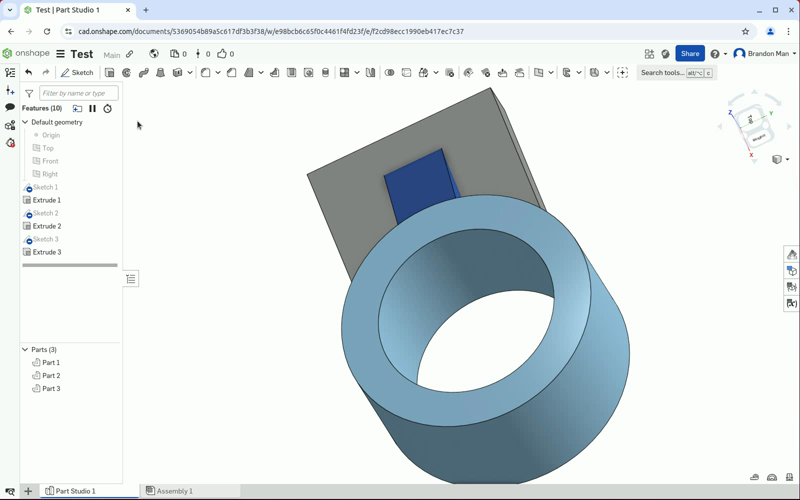
key(up, 2)
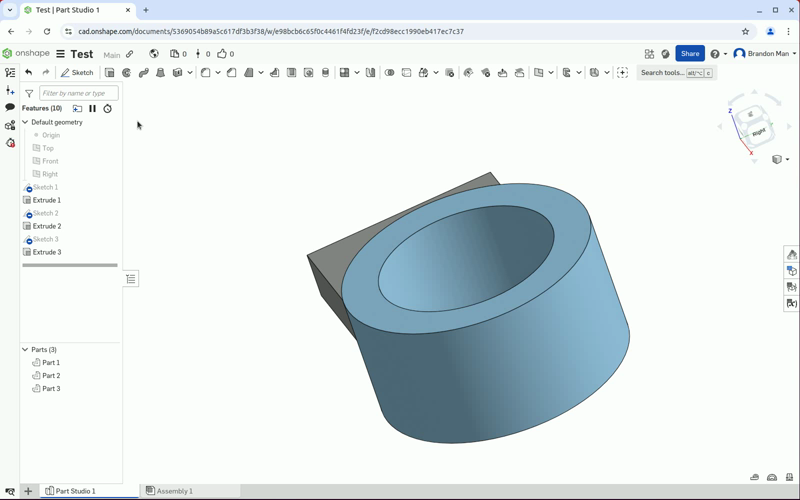
key(right, 2)
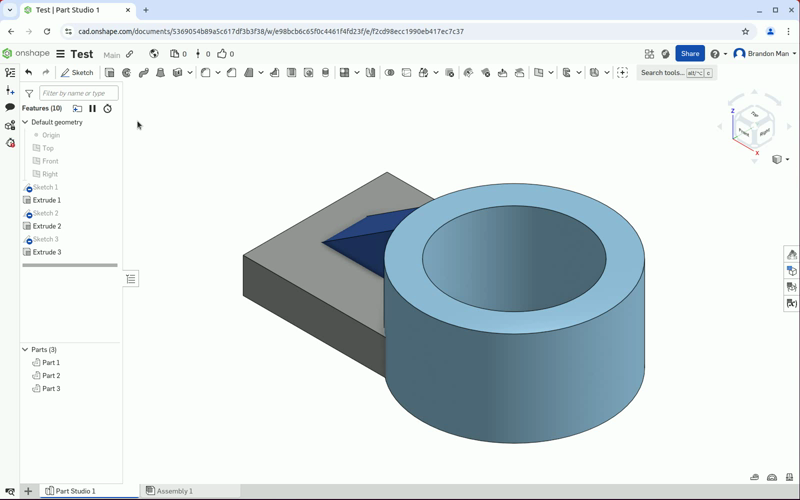
mouse_move(73, 189)
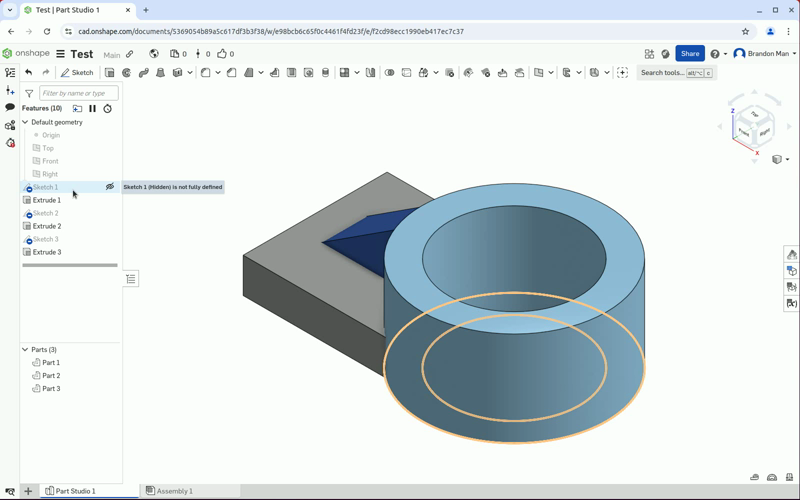
click(73, 189)